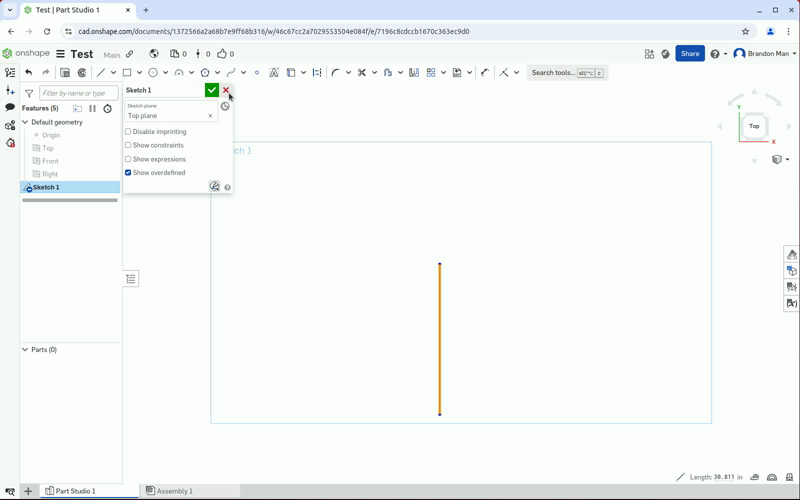
key(shift+h)
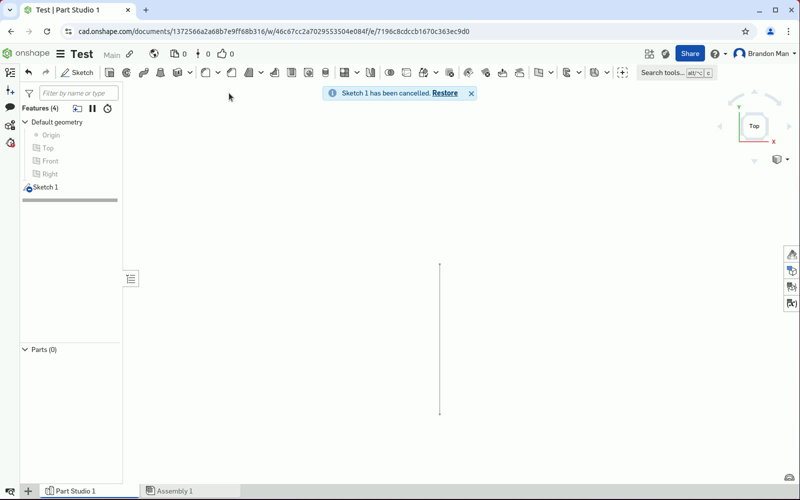
mouse_move(73, 352)
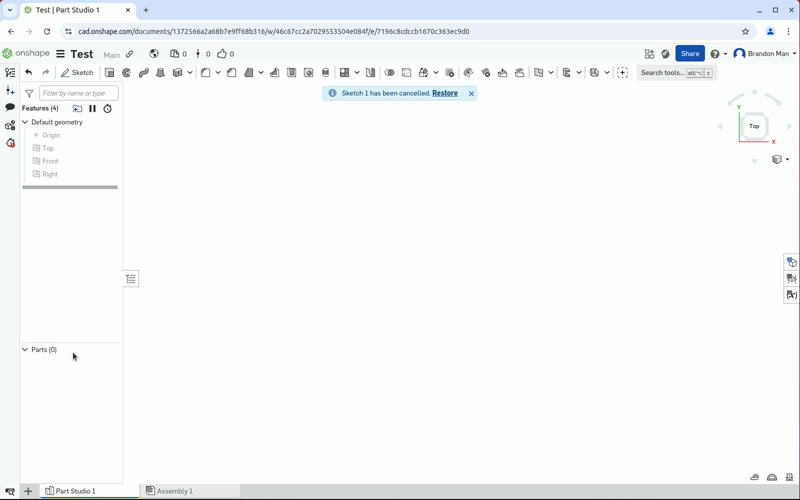
key(y)
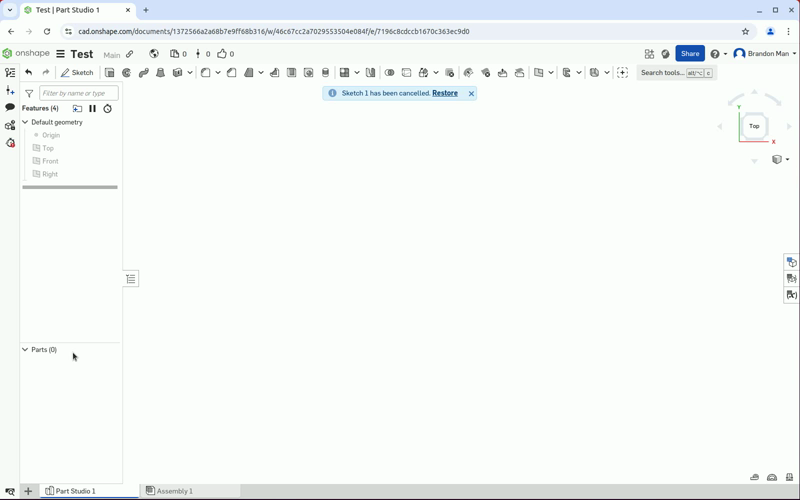
key(shift+p)
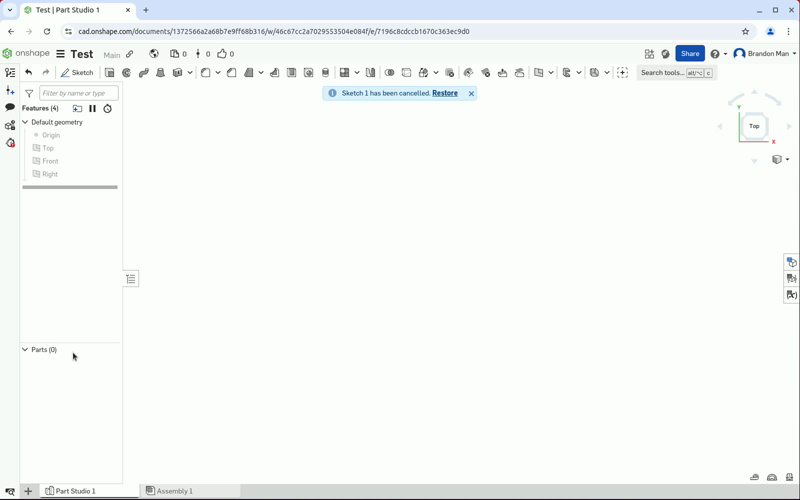
key(space)
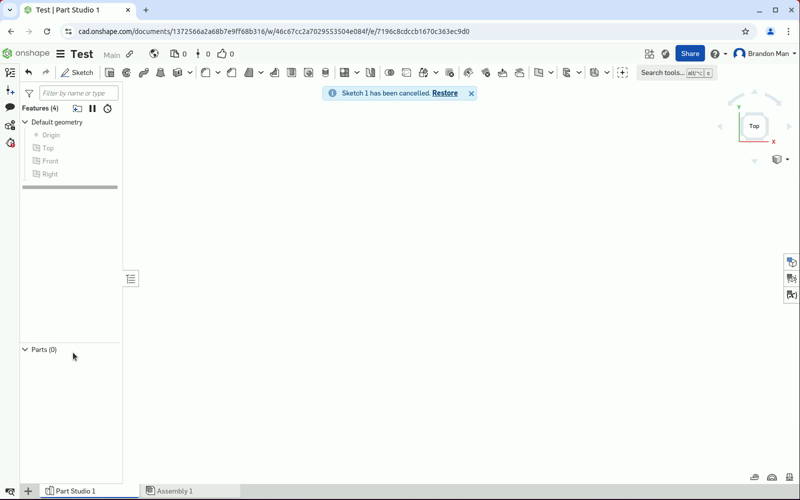
key_down(shift)
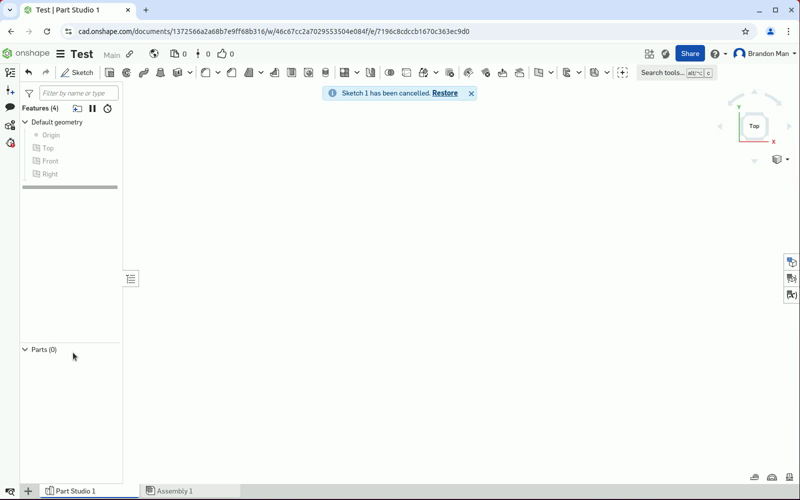
key(up)
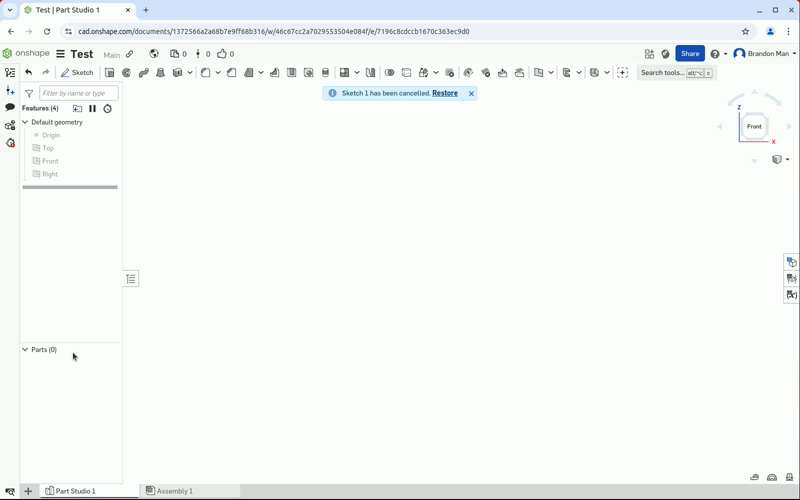
key_up(shift)
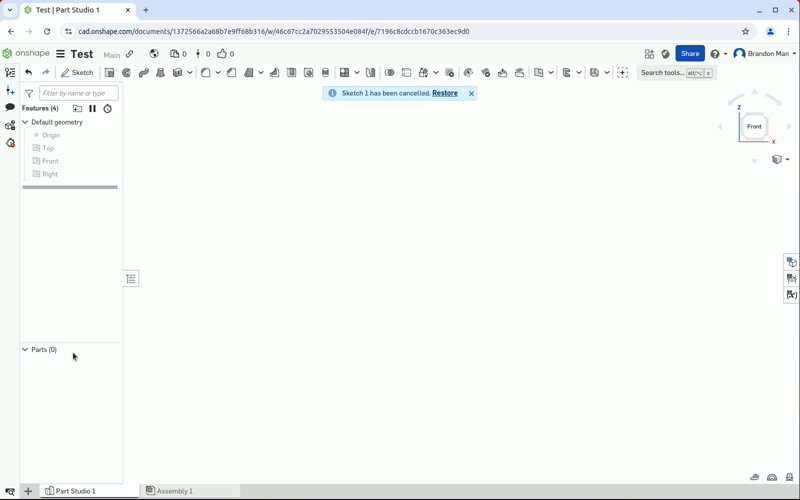
mouse_move(73, 352)
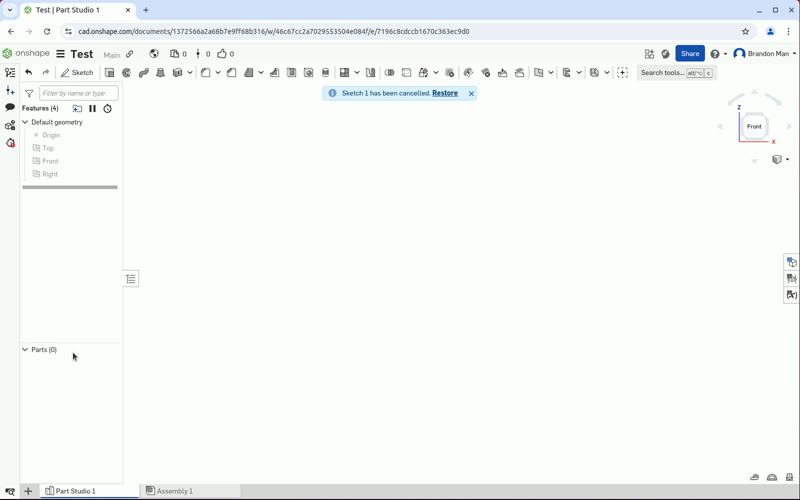
key(shift+y)
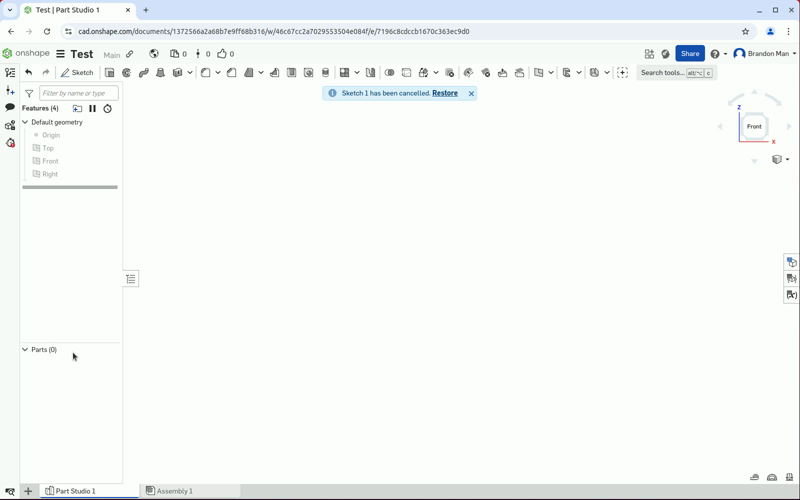
key(shift+s)
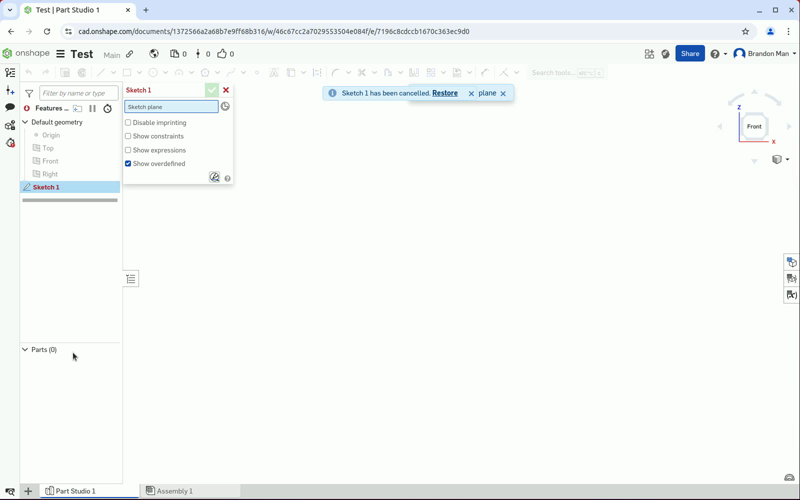
mouse_move(73, 163)
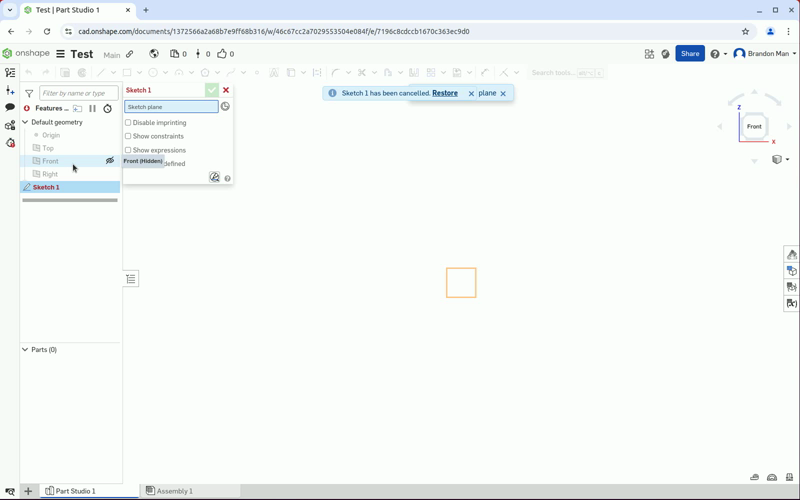
click(73, 163)
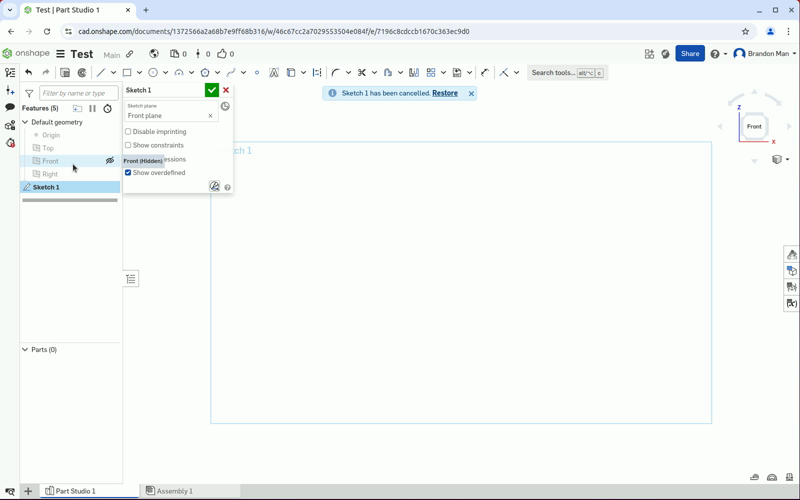
mouse_move(73, 352)
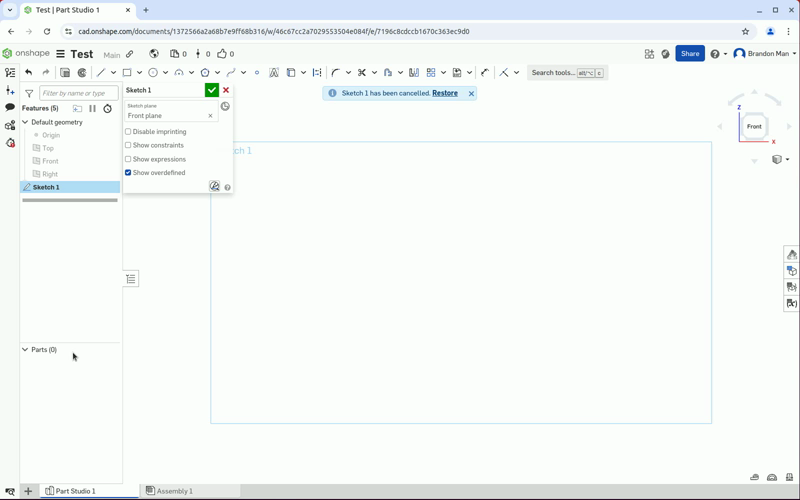
key(y)
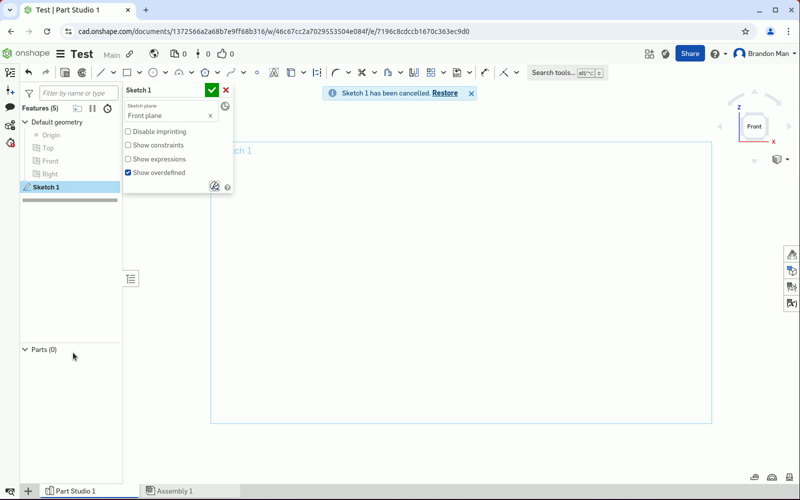
key(c)
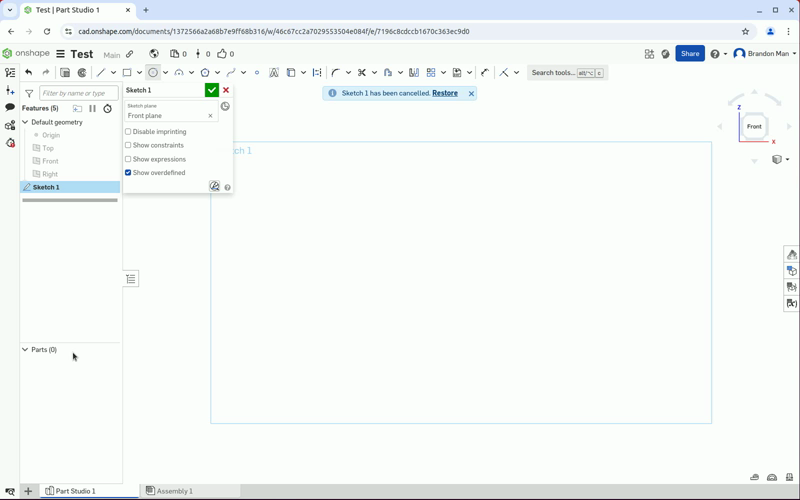
key_down(shift)
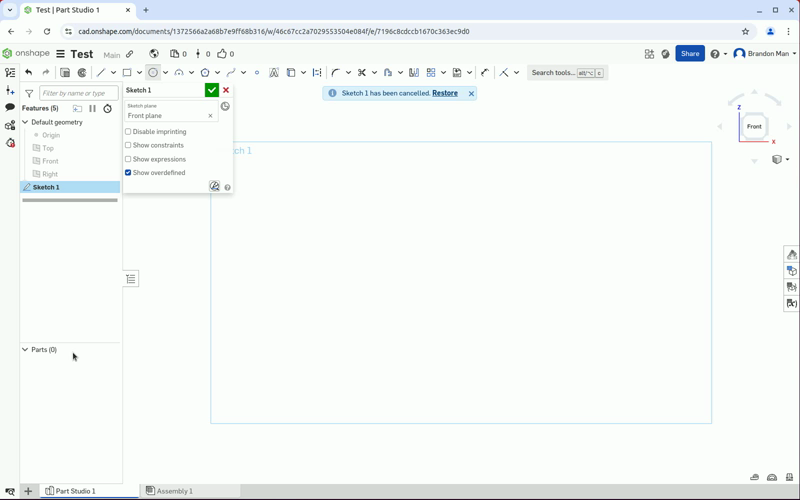
mouse_move(460, 282)
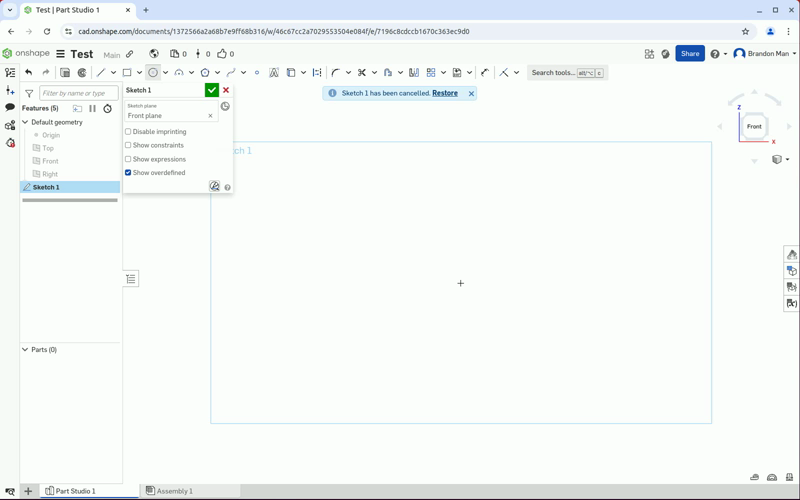
click(460, 282)
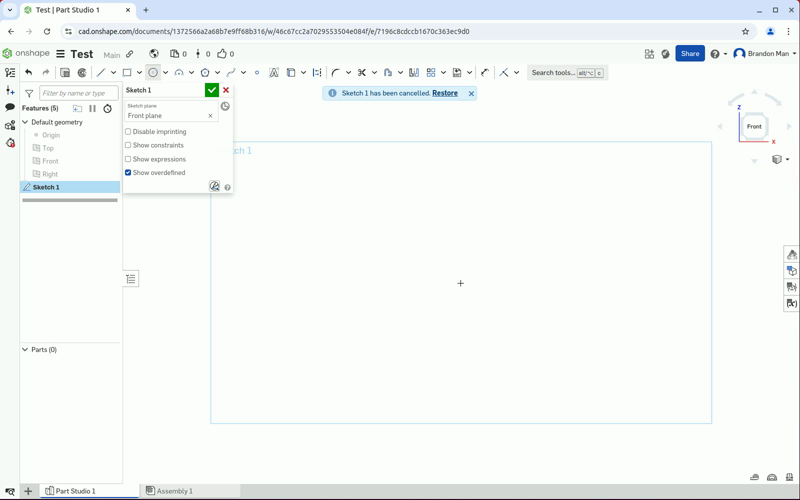
key_up(shift)
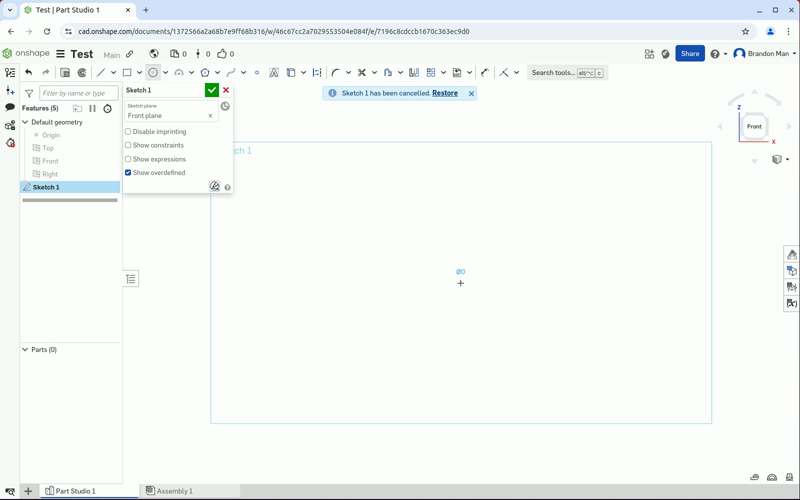
mouse_move(505, 282)
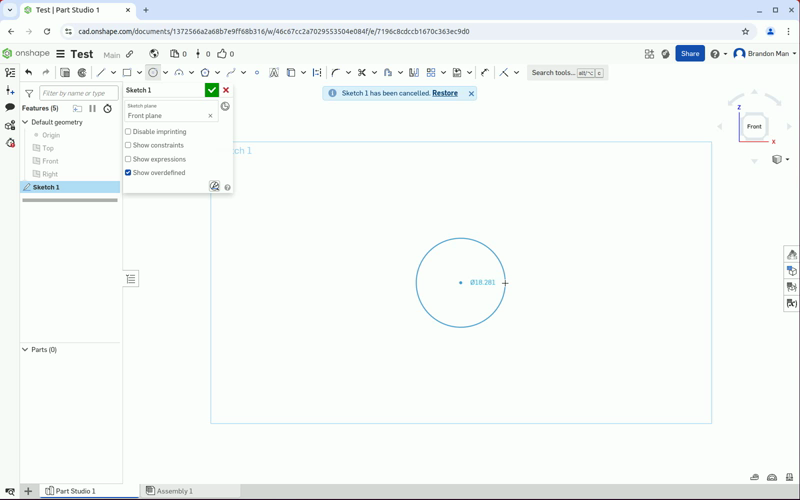
click(505, 282)
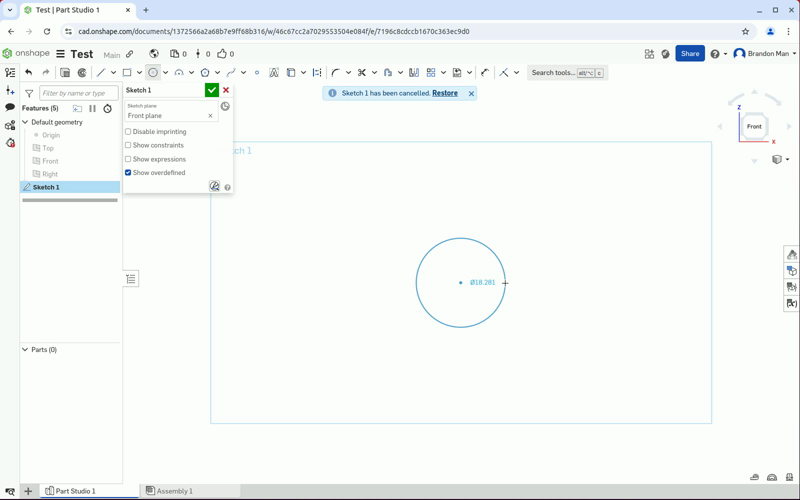
key(esc)
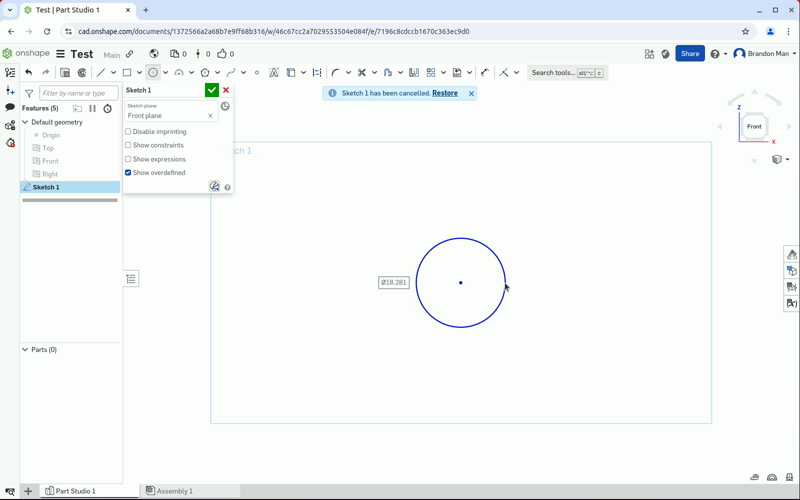
key(c)
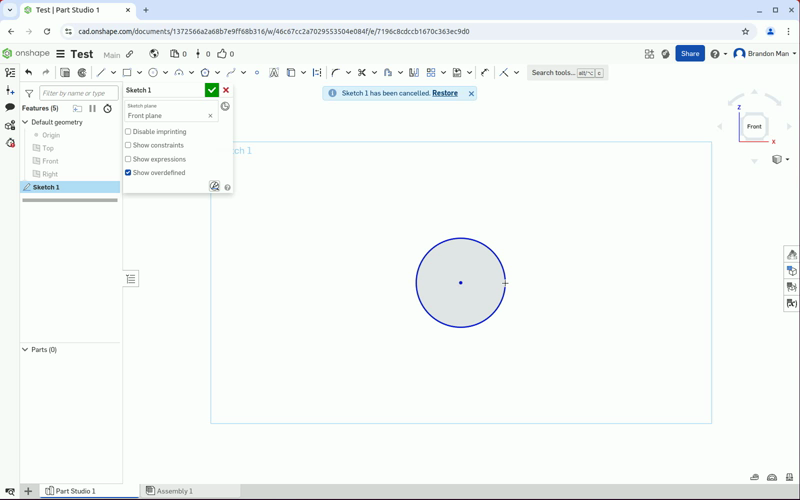
key_down(shift)
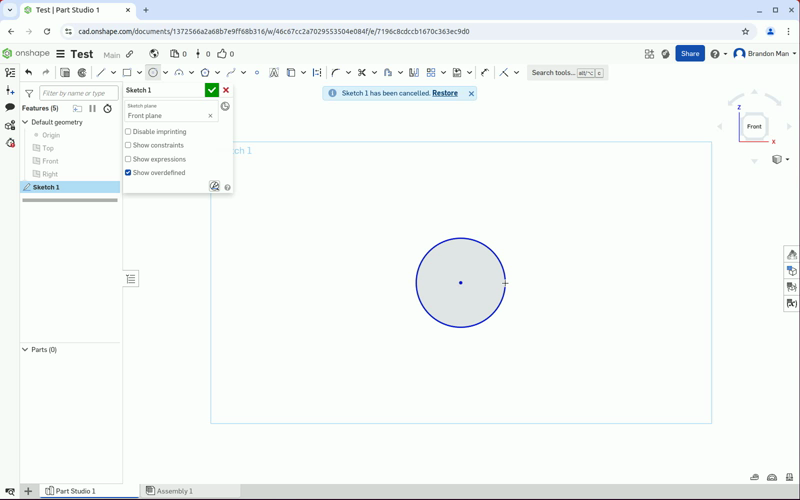
mouse_move(460, 282)
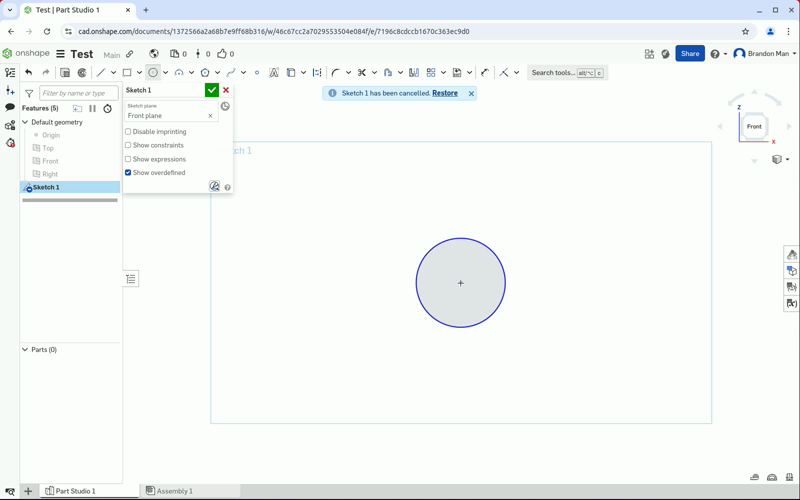
click(460, 282)
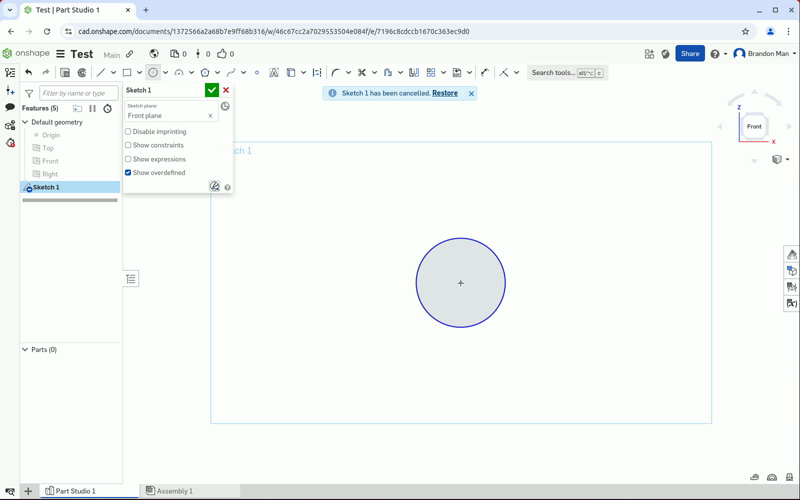
key_up(shift)
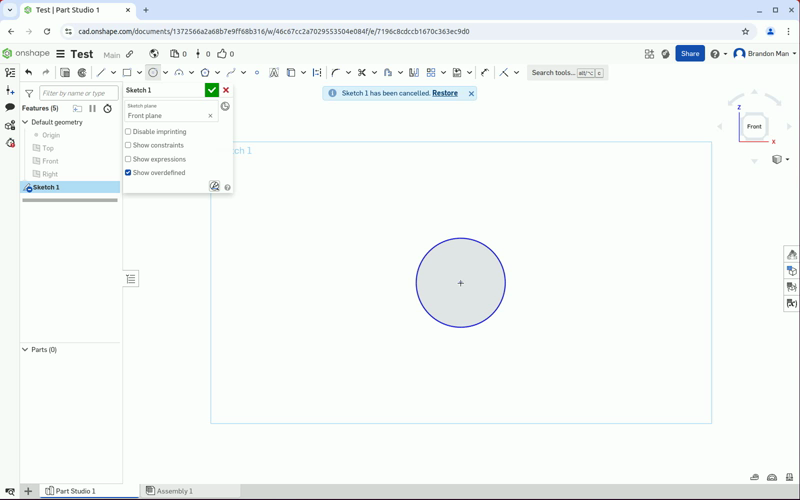
mouse_move(478, 282)
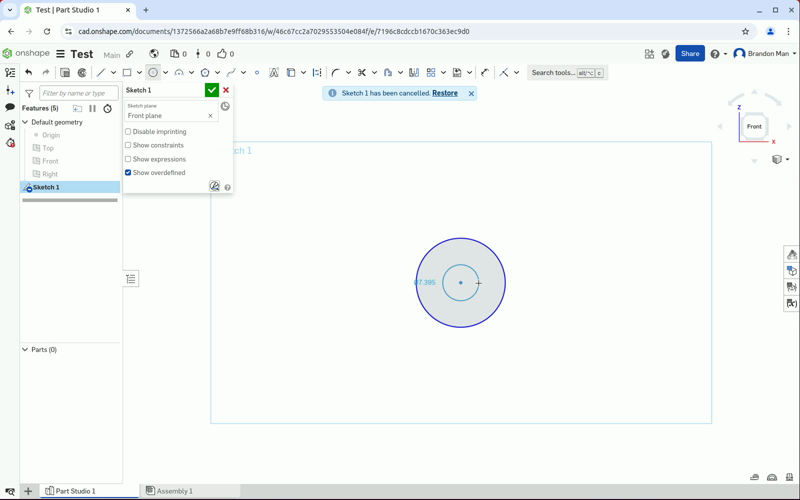
click(478, 282)
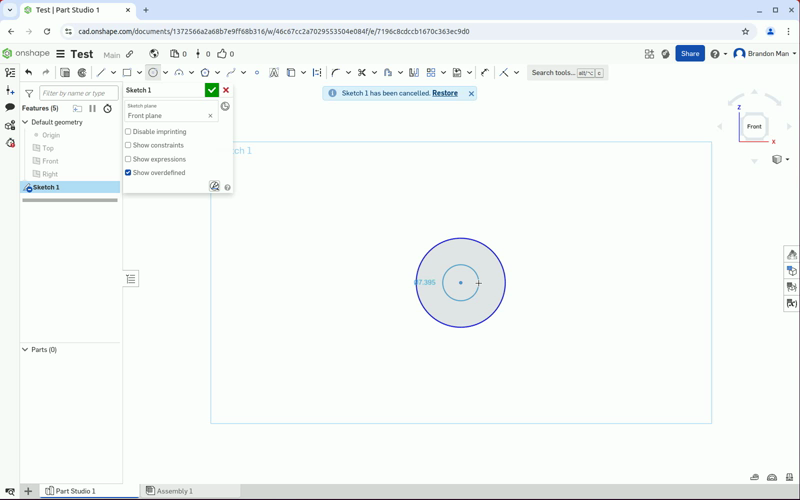
key(esc)
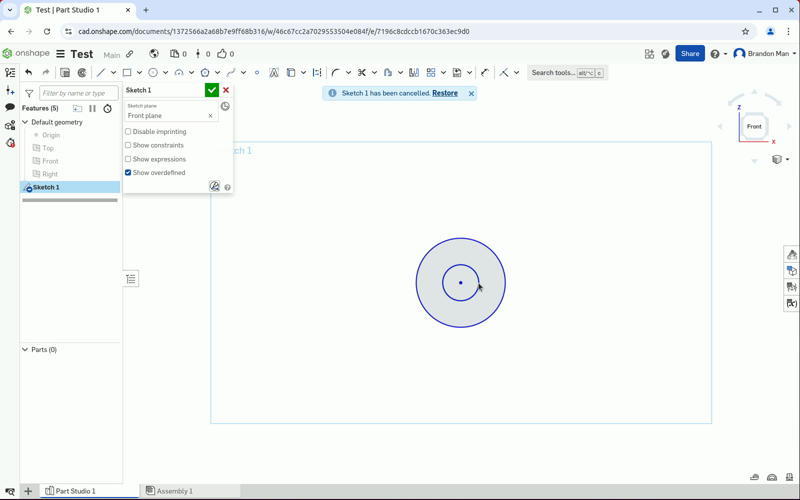
mouse_move(472, 305)
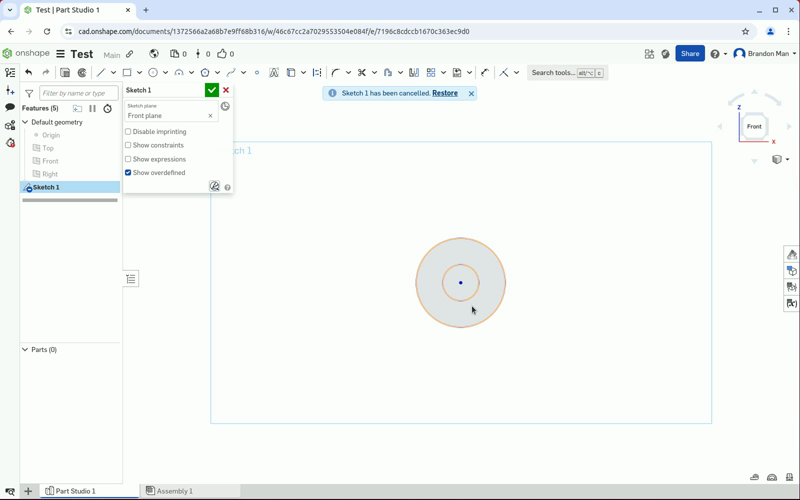
click(472, 305)
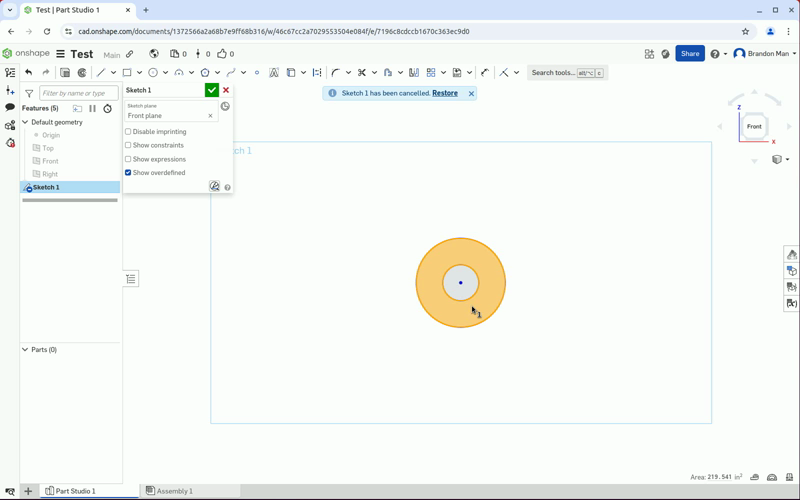
mouse_move(73, 352)
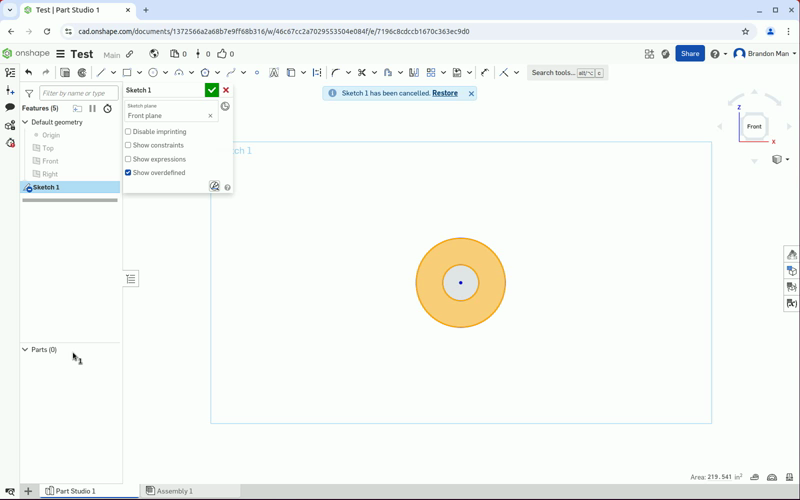
key(shift+y)
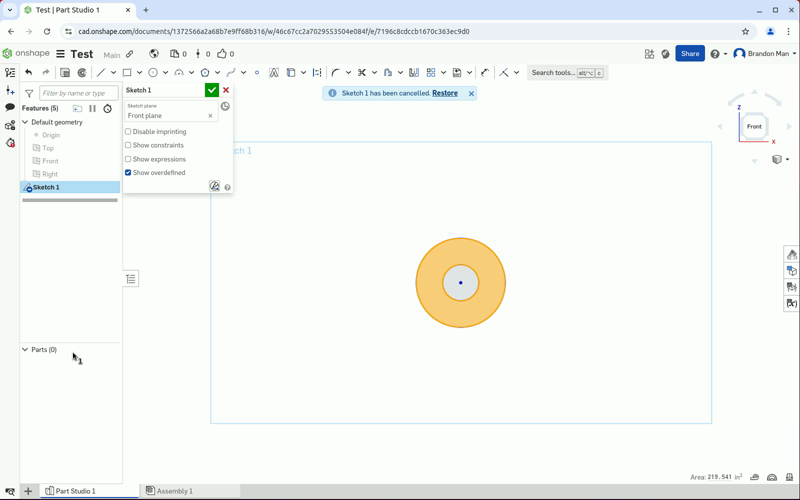
key(shift+e)
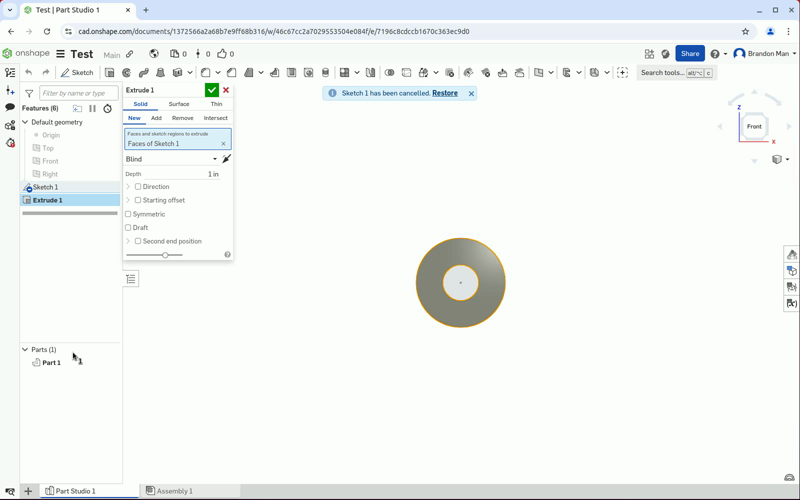
mouse_move(143, 106)
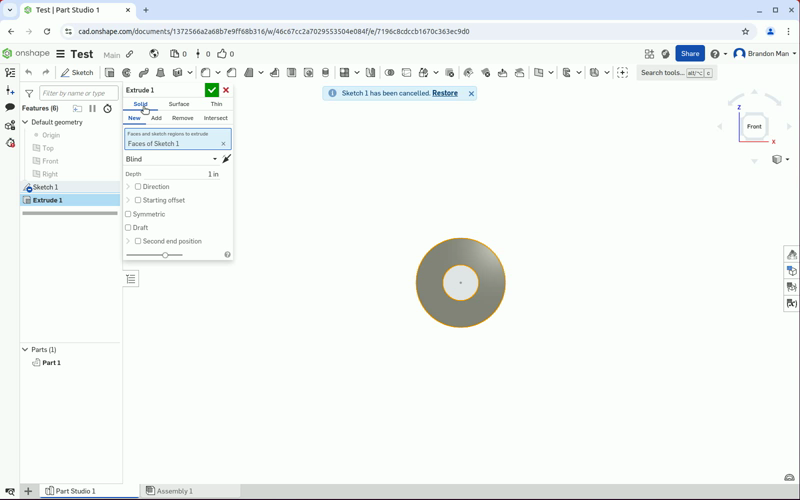
click(143, 106)
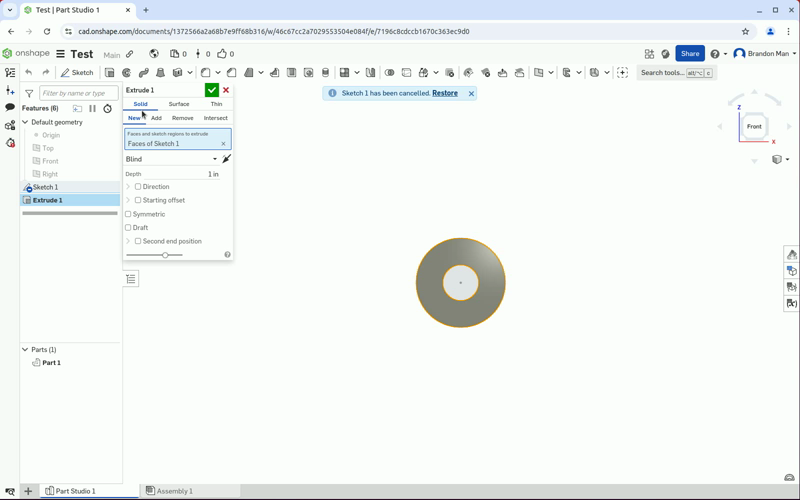
mouse_move(137, 120)
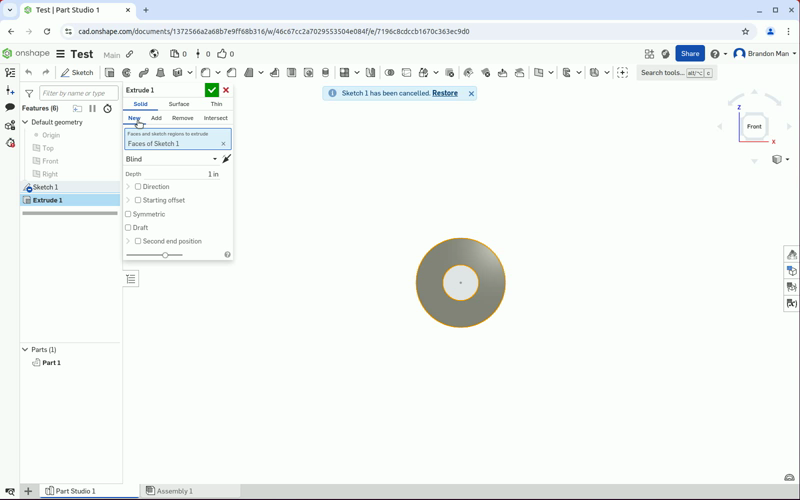
click(137, 120)
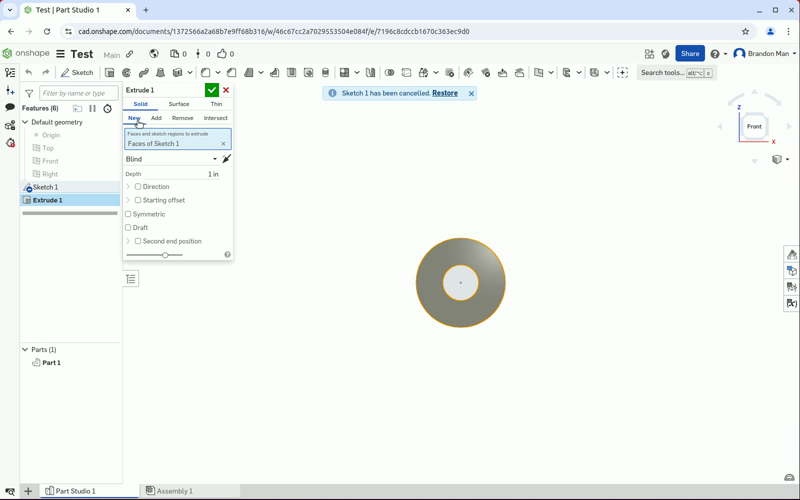
key(tab, 4)
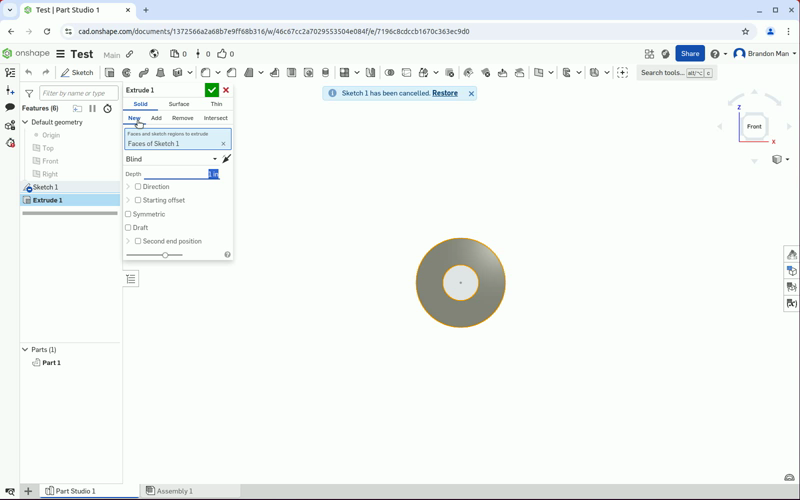
text(3.611)
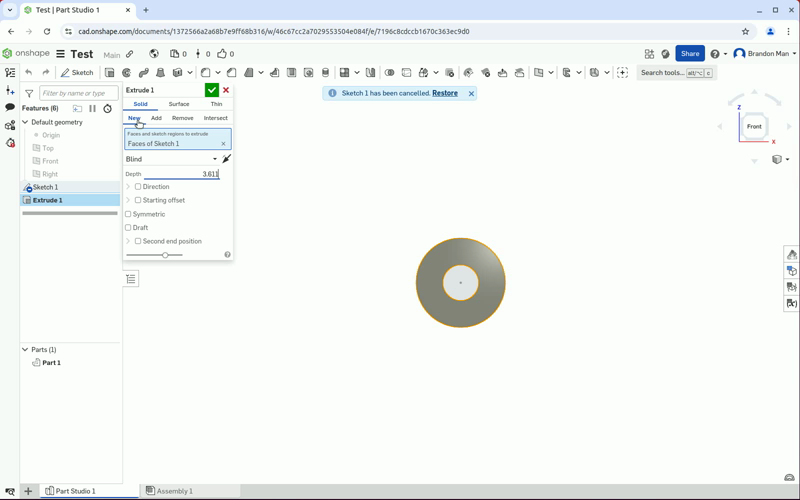
key(enter)
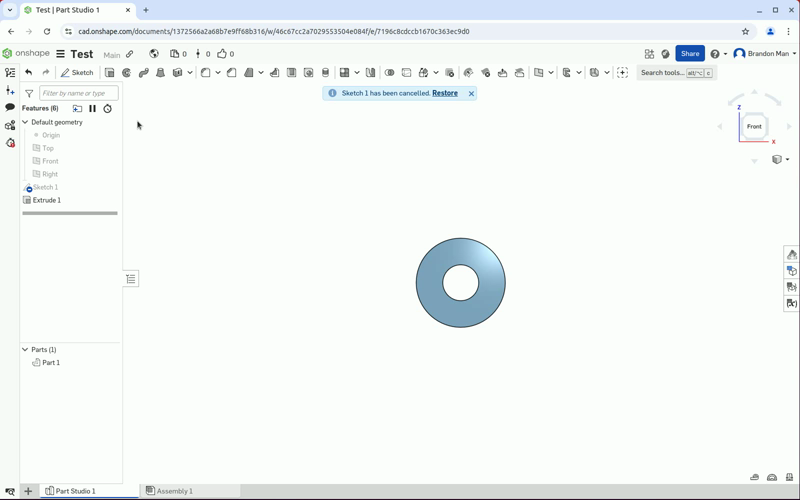
key(shift+h)
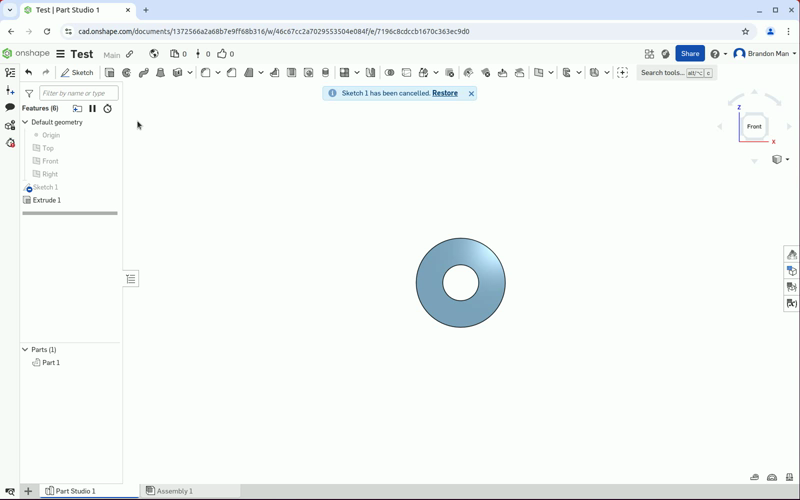
key(shift+h)
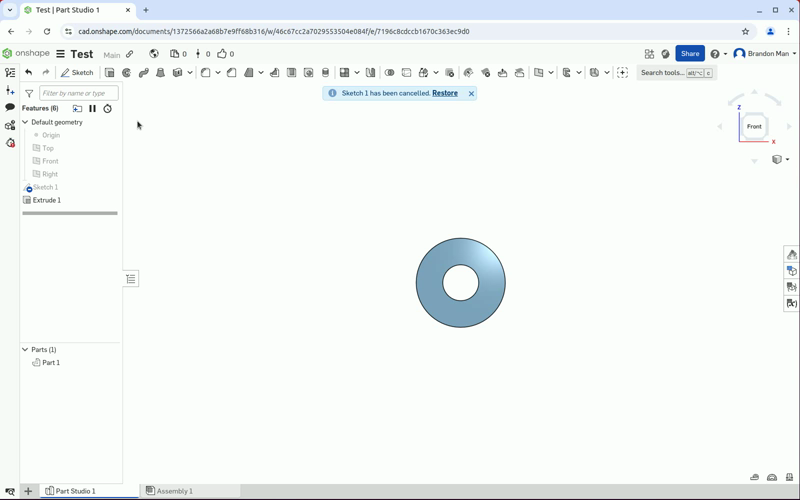
mouse_move(73, 189)
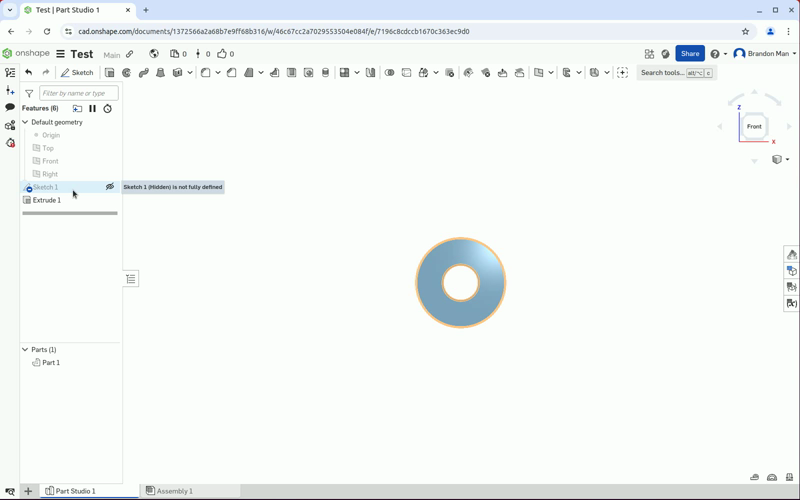
click(73, 189)
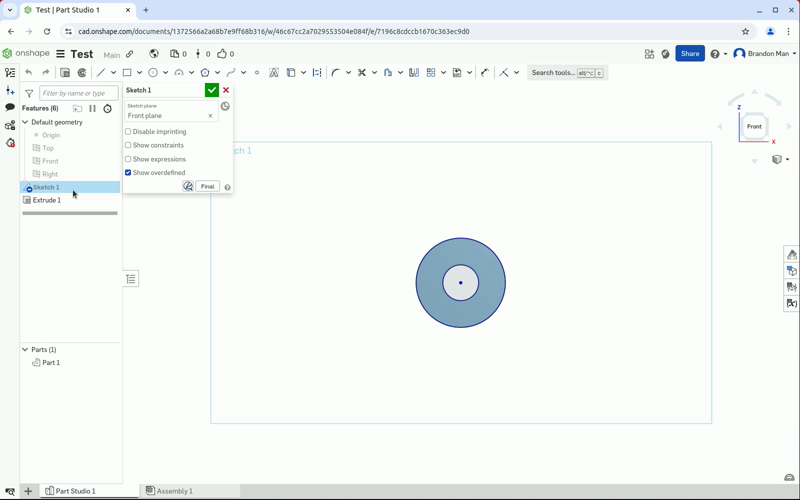
mouse_move(229, 92)
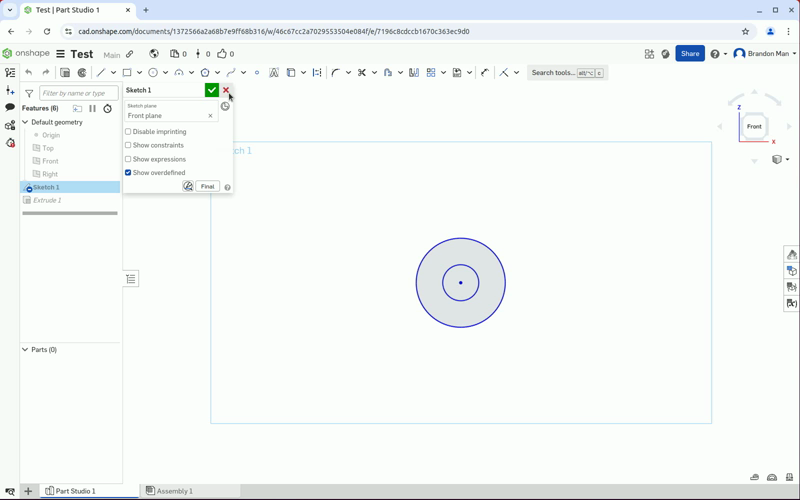
click(229, 92)
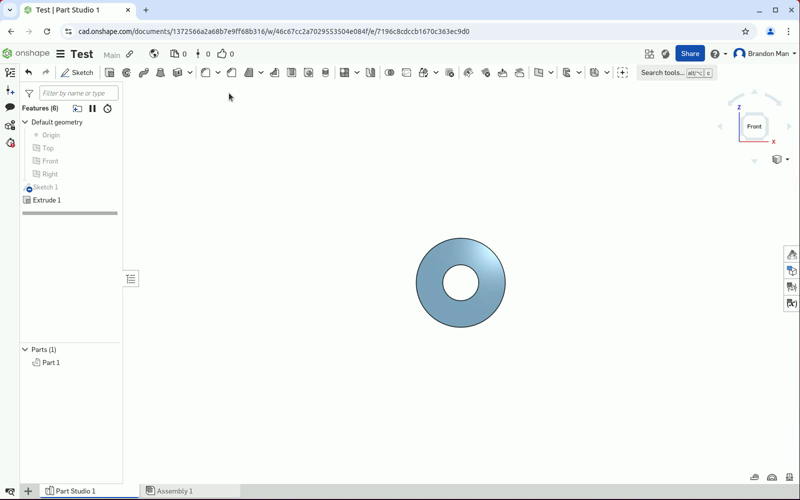
mouse_move(541, 75)
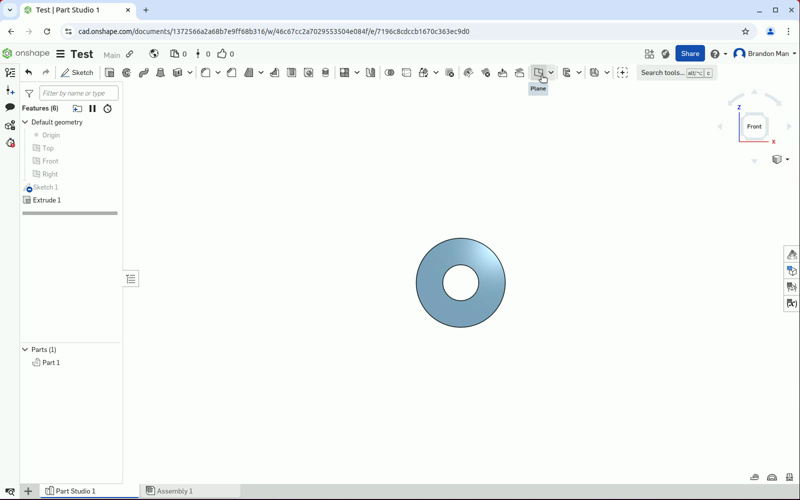
click(541, 75)
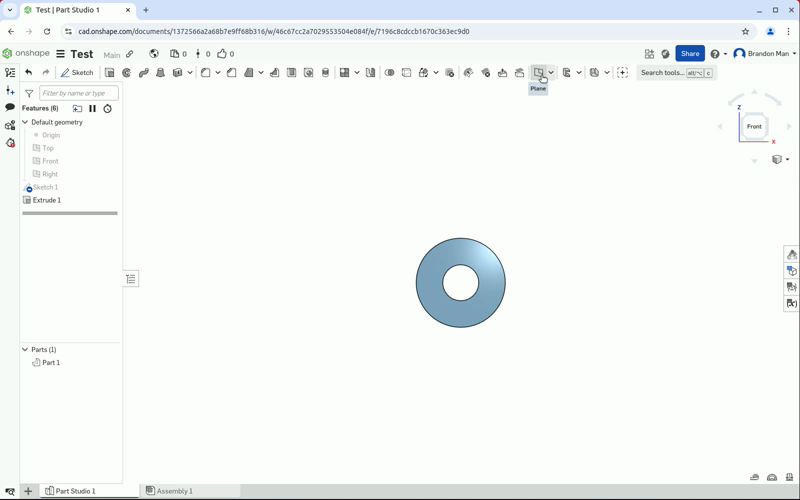
mouse_move(73, 163)
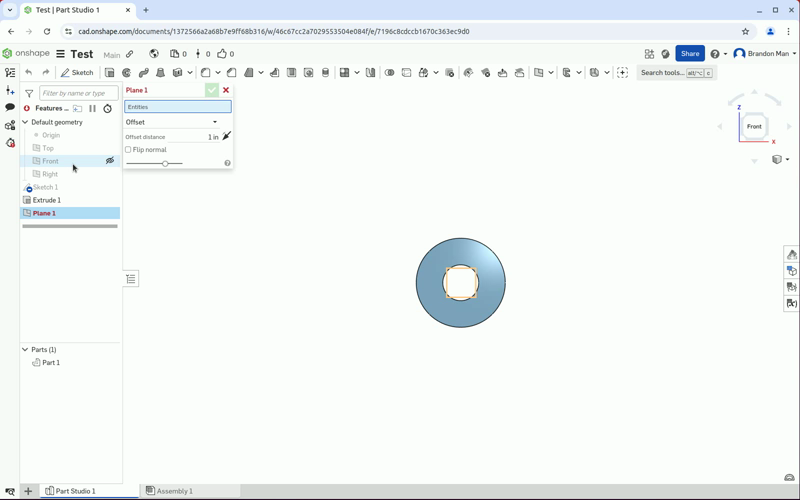
click(73, 163)
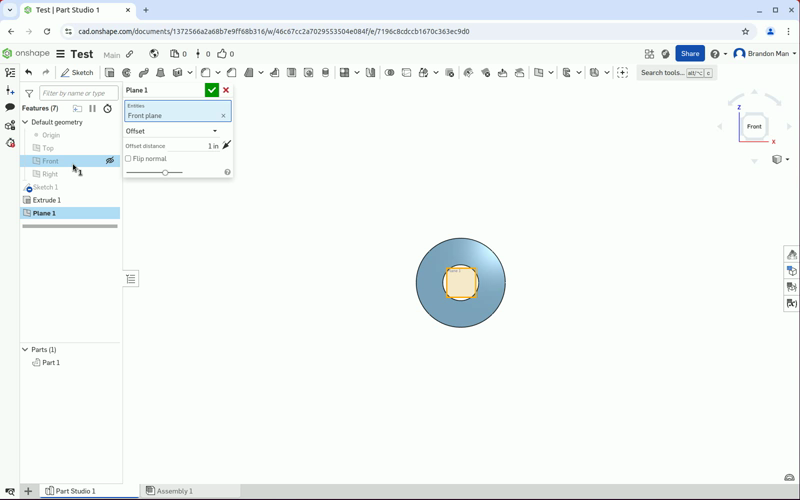
key(tab, 2)
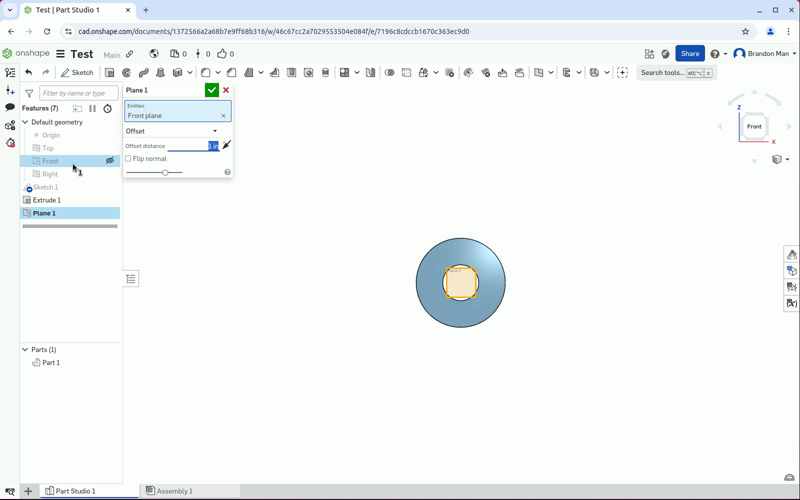
text(3.605)
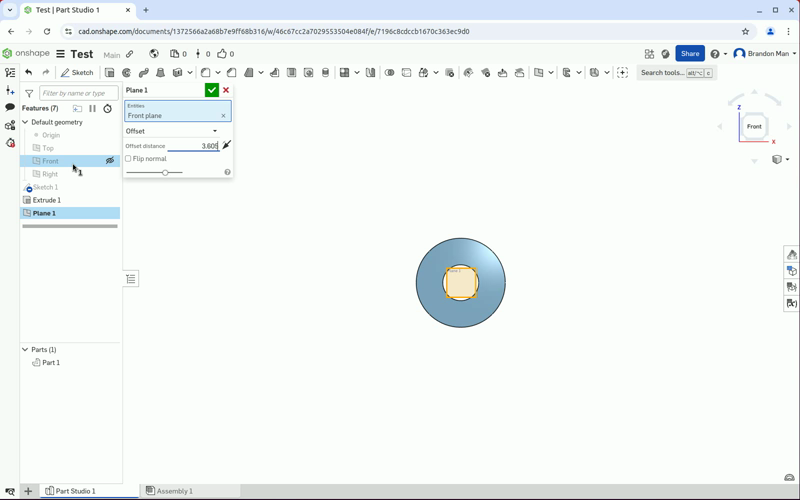
key(enter, 2)
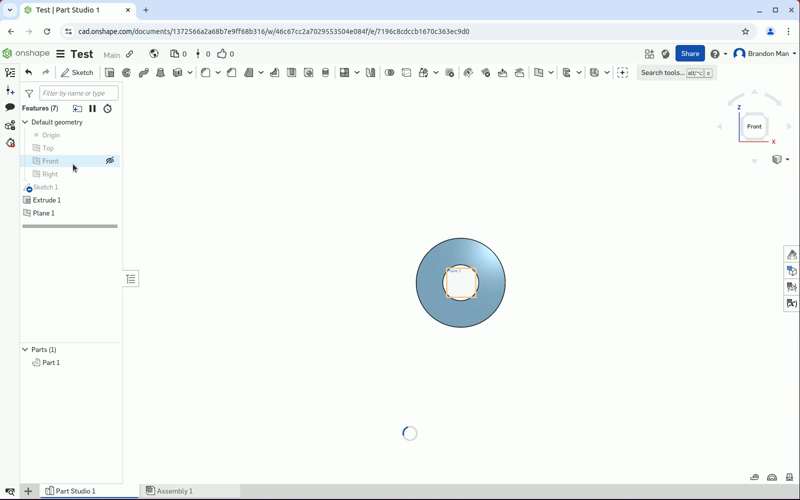
key(shift+s)
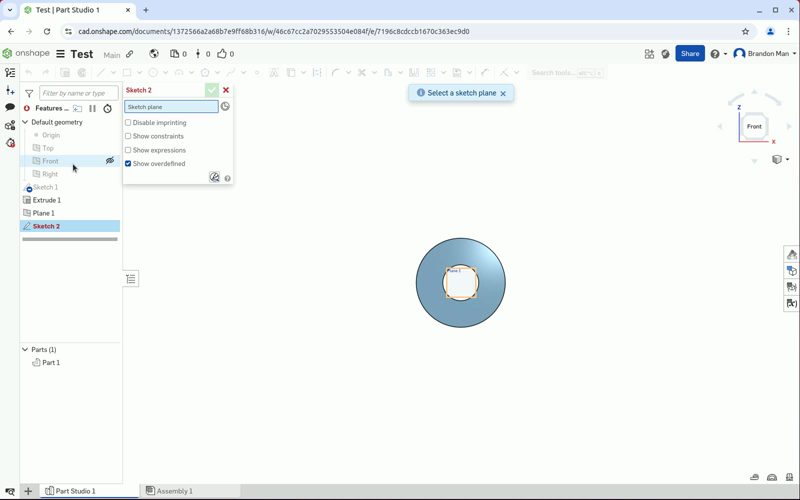
mouse_move(73, 215)
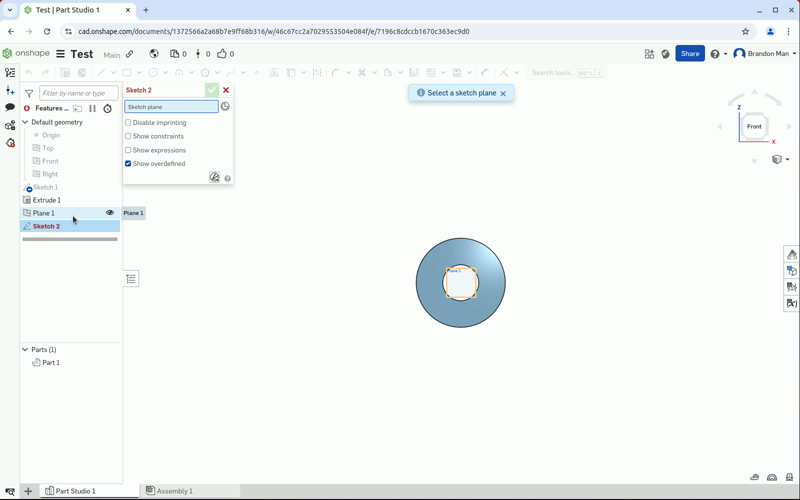
click(73, 215)
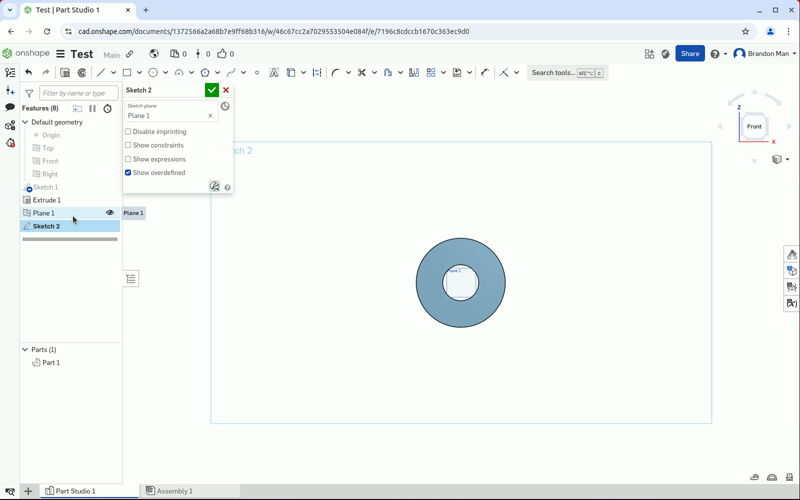
mouse_move(73, 352)
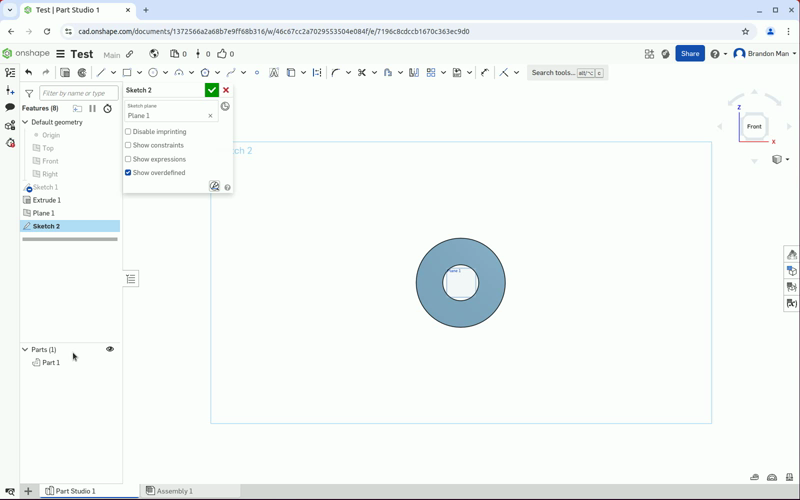
key(y)
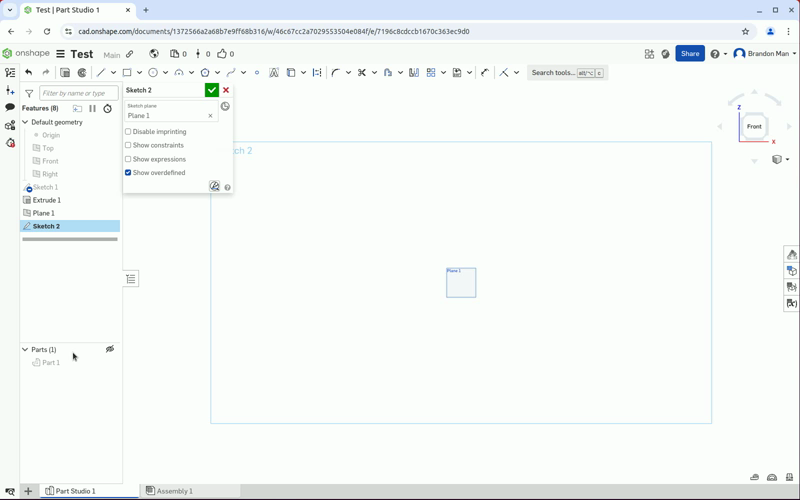
key(c)
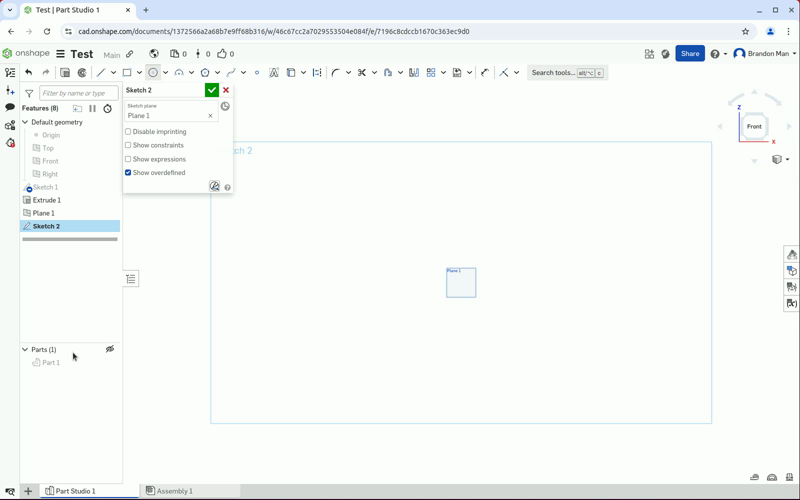
key_down(shift)
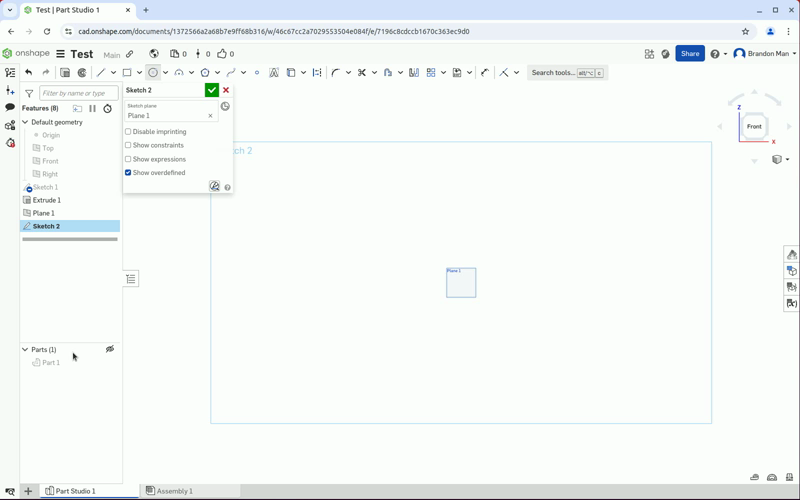
mouse_move(460, 282)
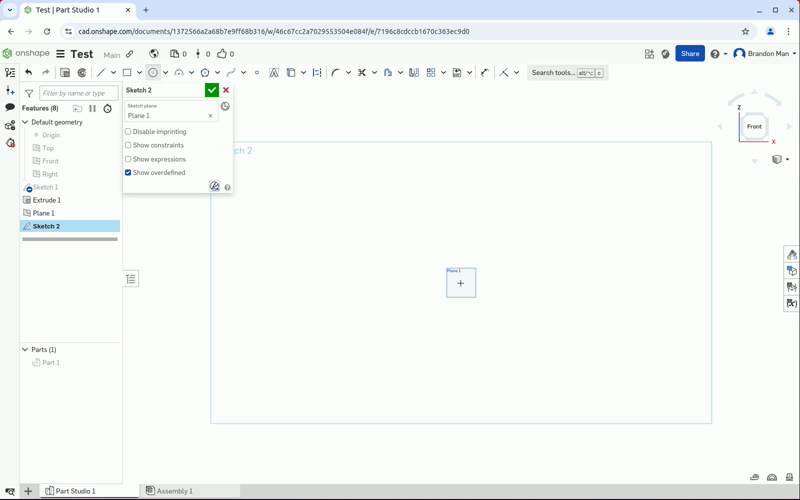
click(460, 282)
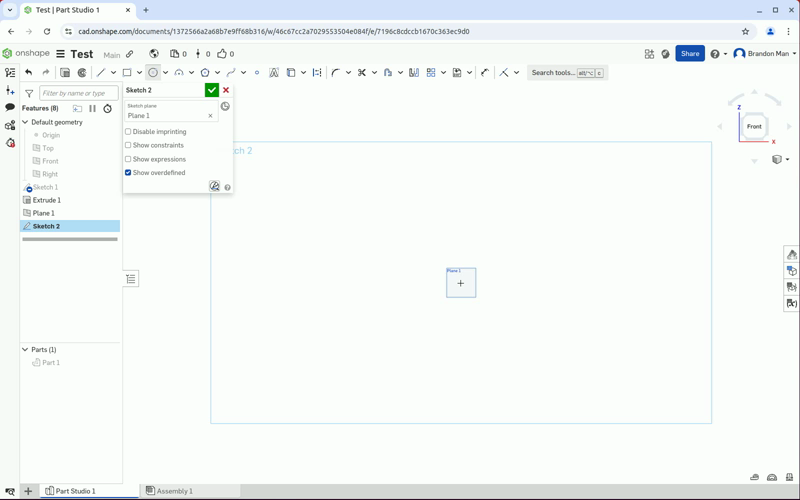
key_up(shift)
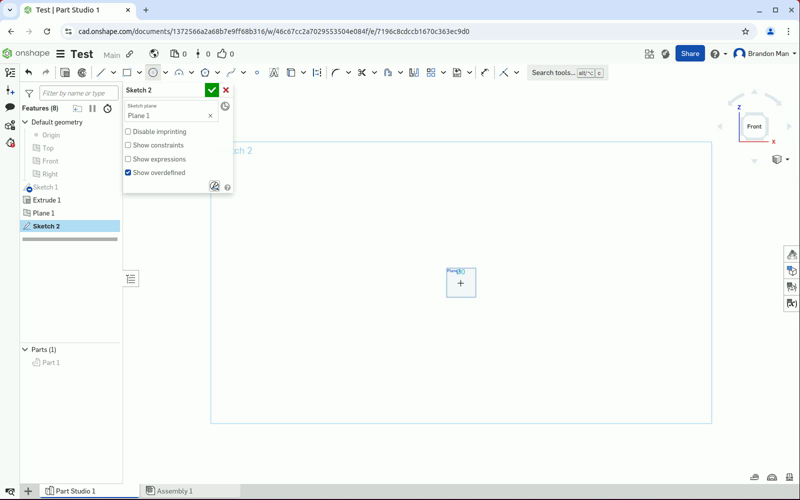
mouse_move(492, 282)
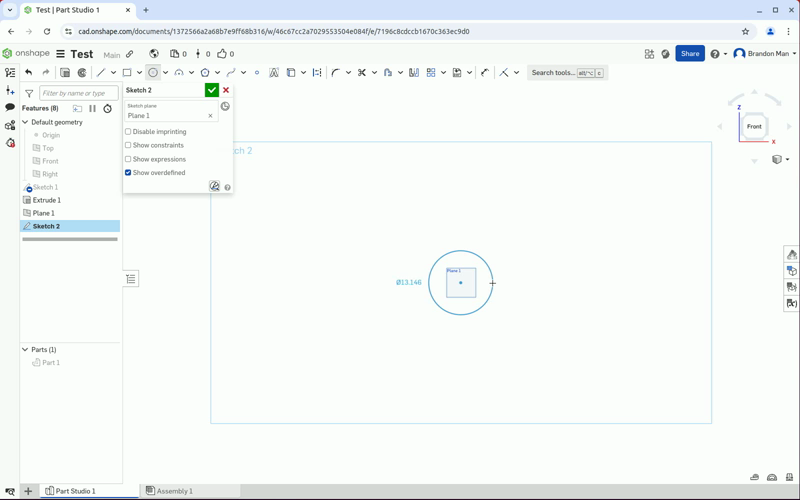
click(492, 282)
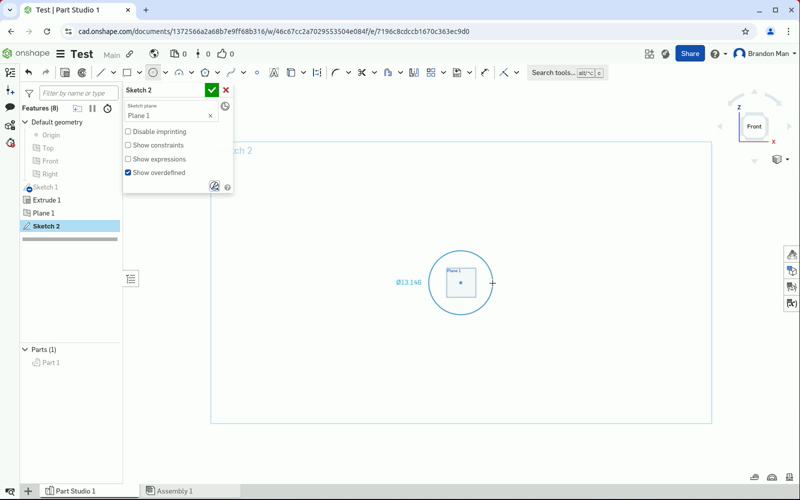
key(esc)
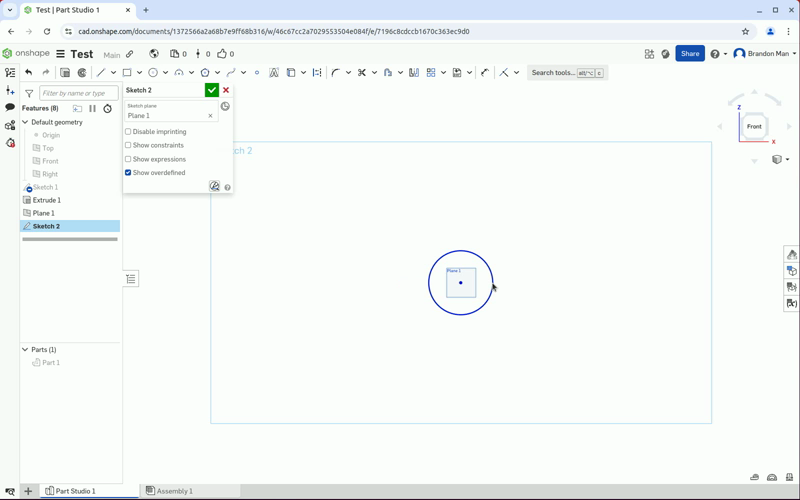
key(c)
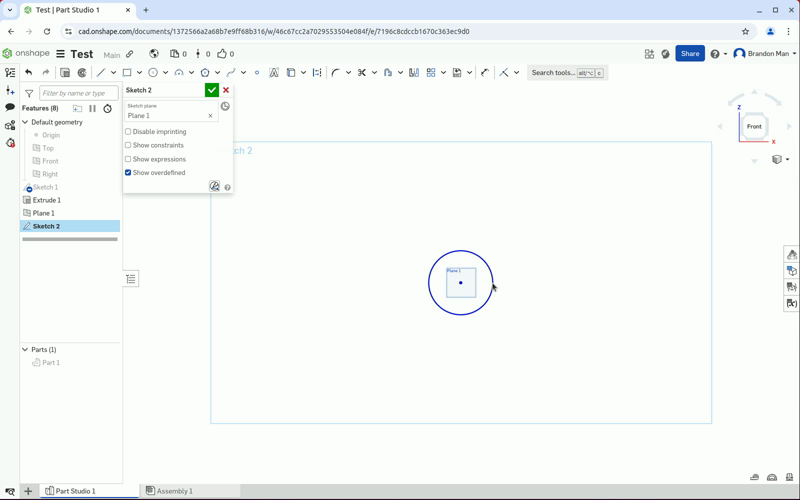
key_down(shift)
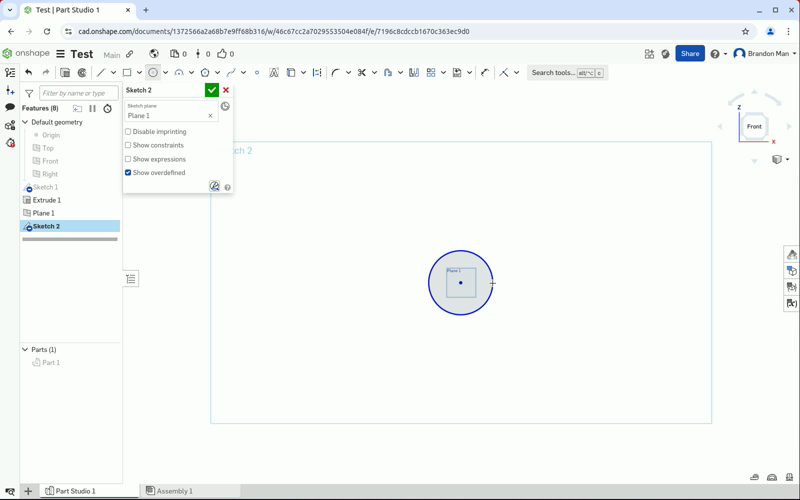
mouse_move(460, 282)
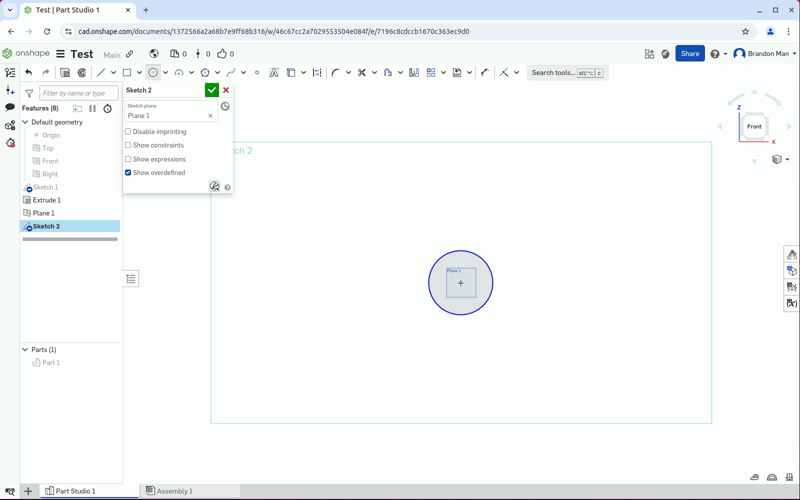
click(460, 282)
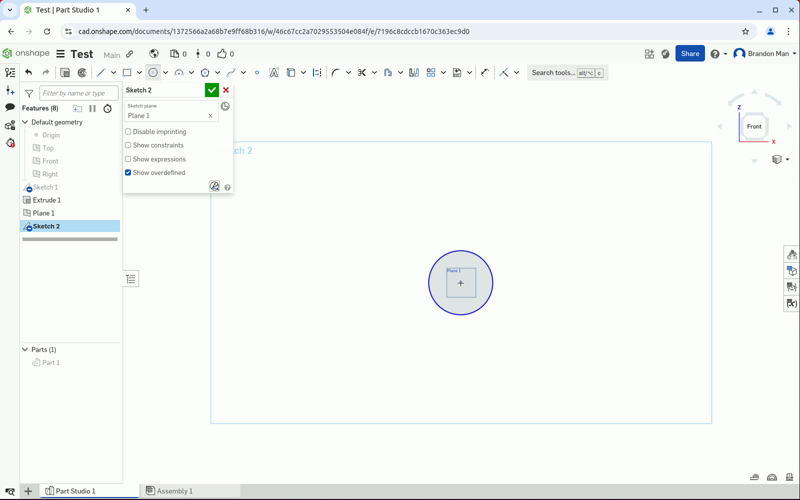
key_up(shift)
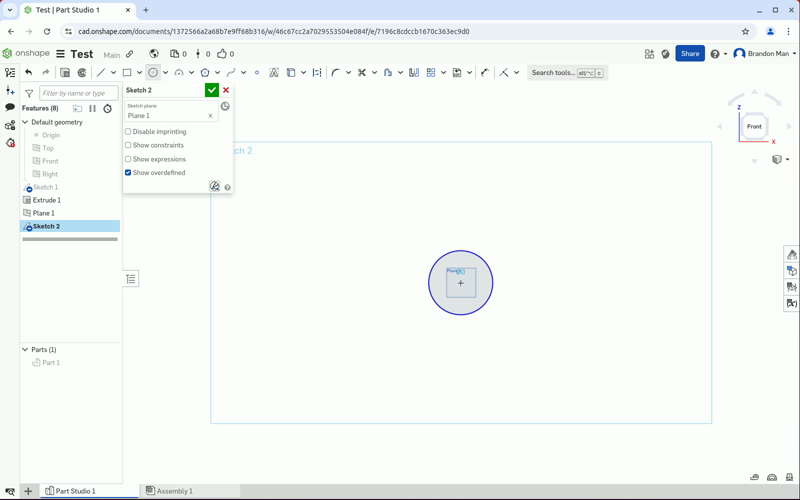
mouse_move(478, 282)
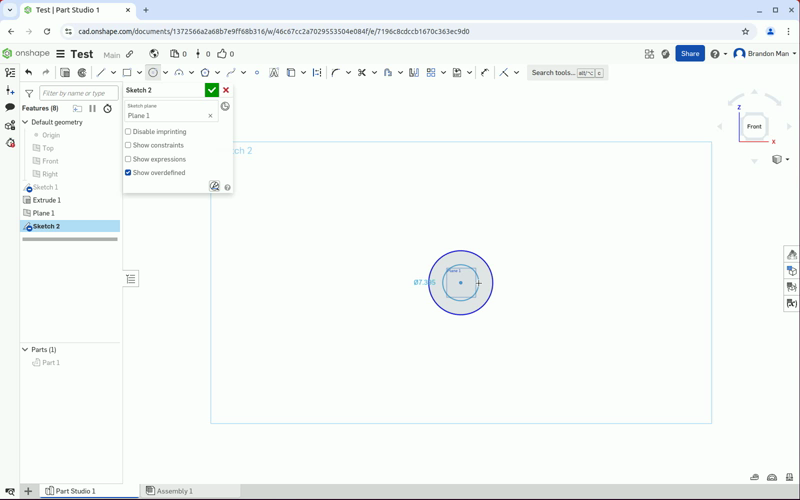
click(478, 282)
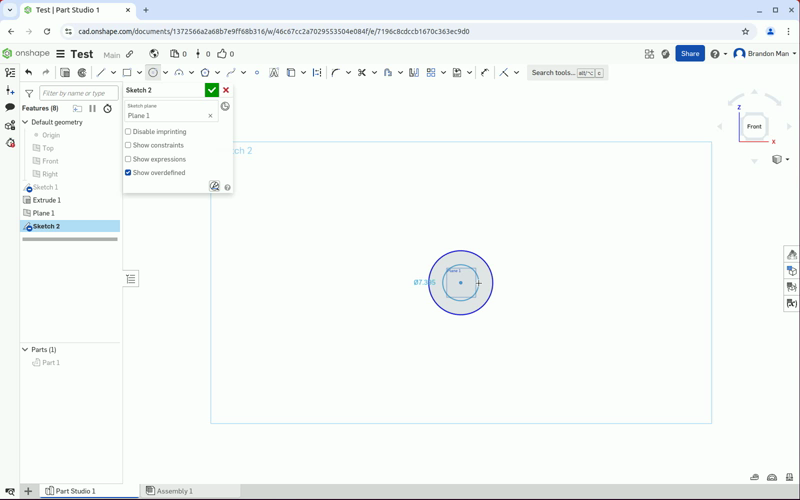
key(esc)
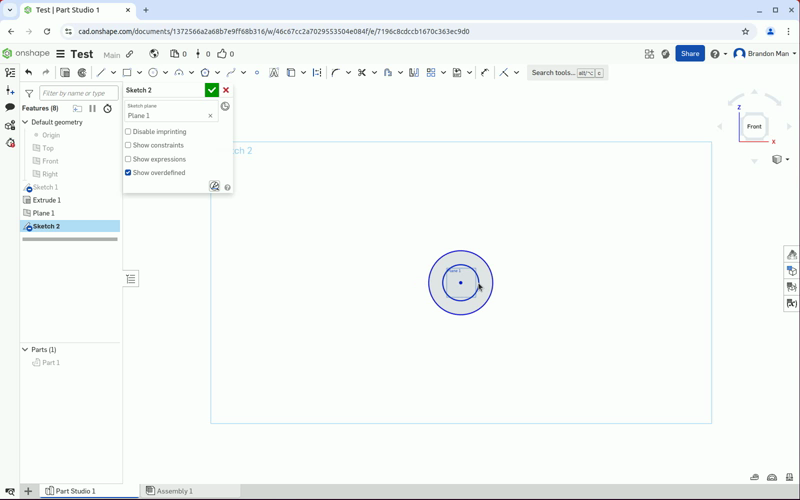
mouse_move(468, 258)
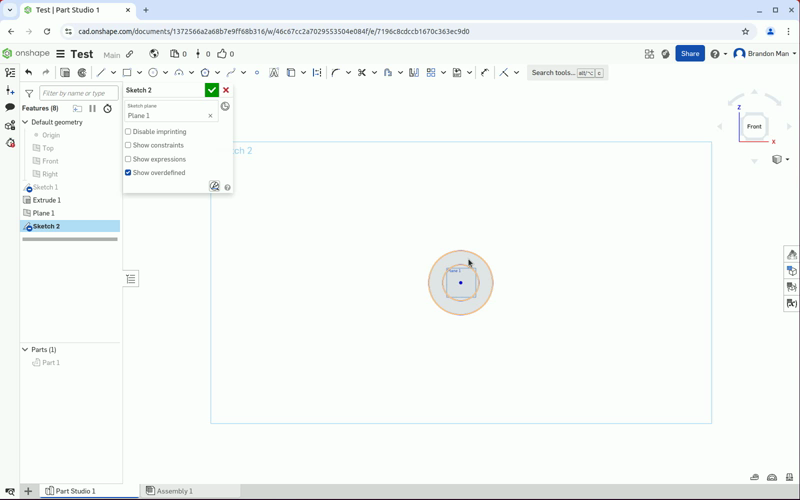
click(468, 258)
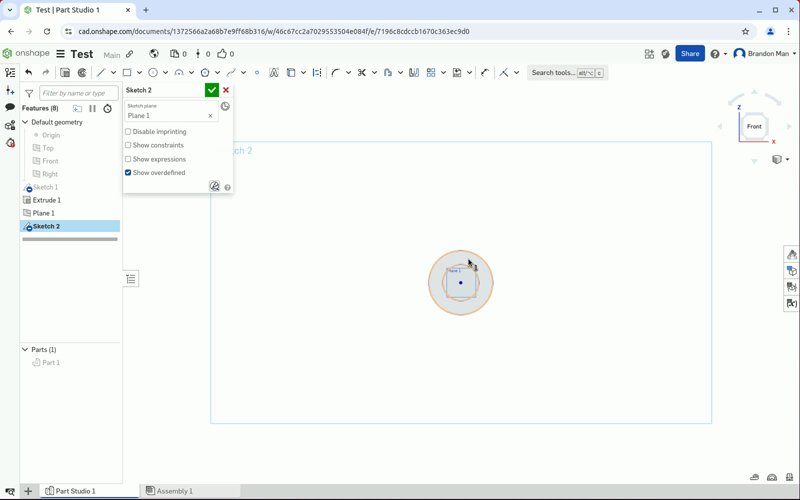
mouse_move(73, 352)
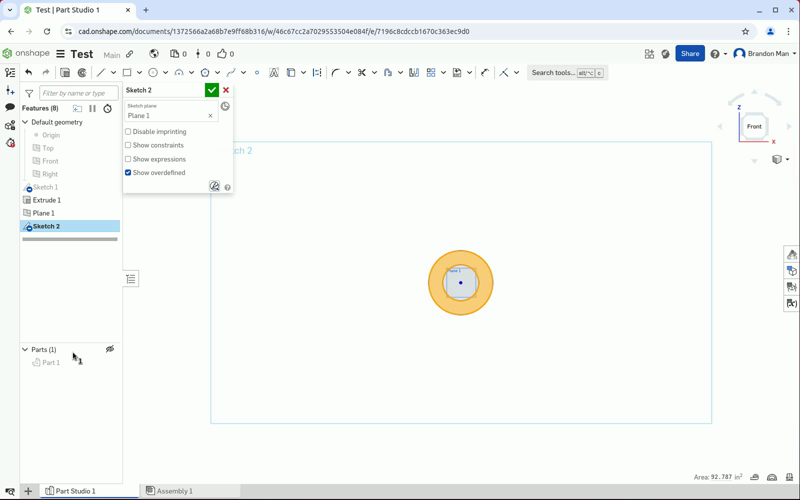
key(shift+y)
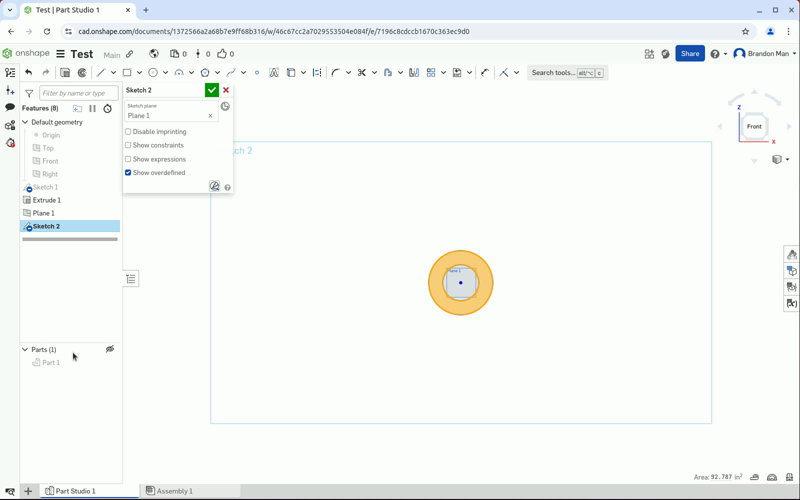
key(shift+e)
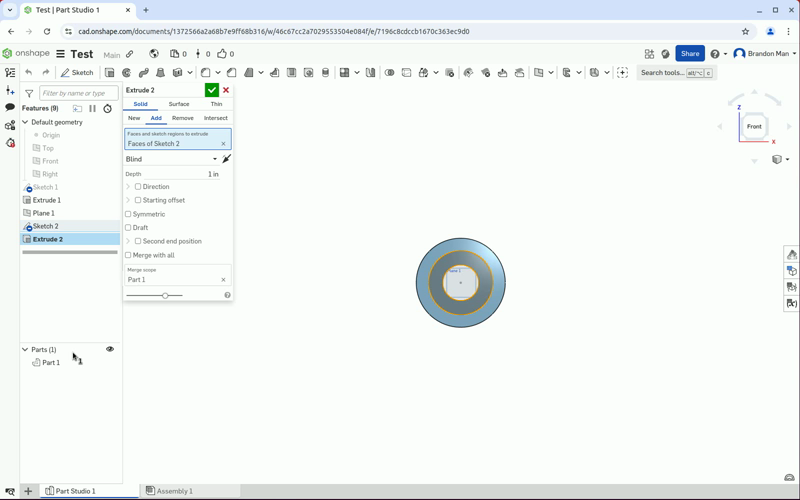
mouse_move(143, 106)
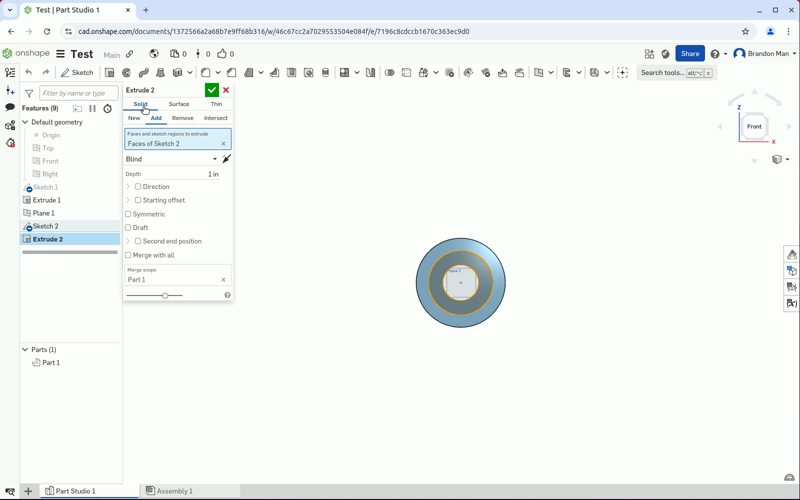
click(143, 106)
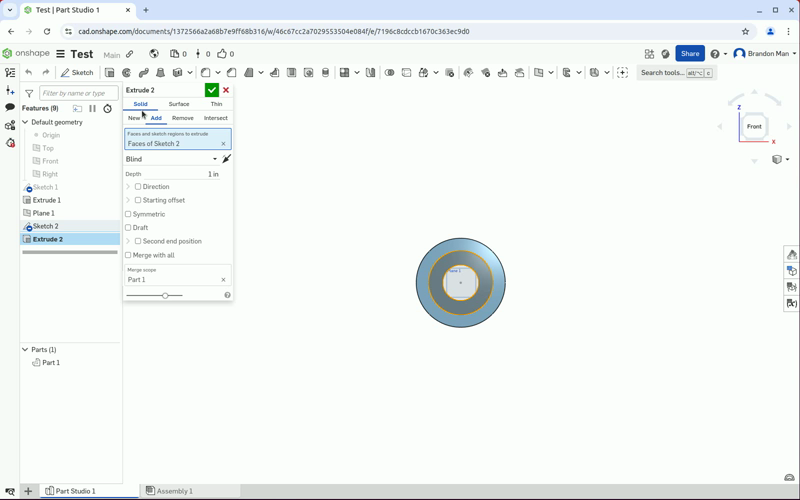
mouse_move(137, 120)
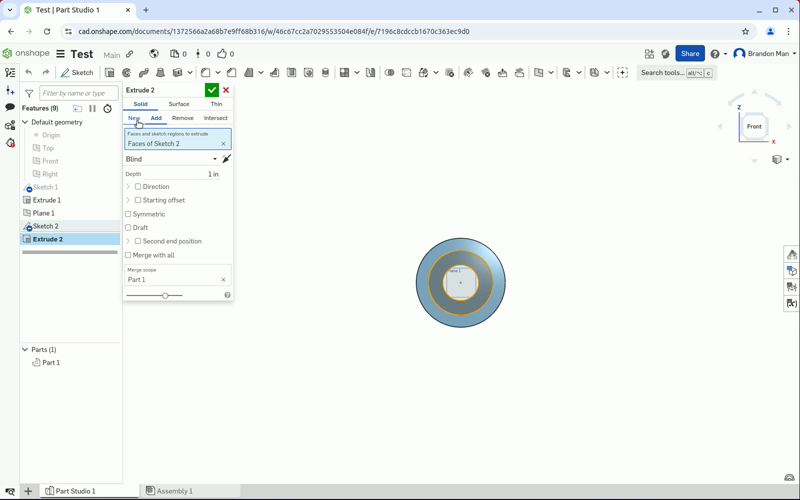
click(137, 120)
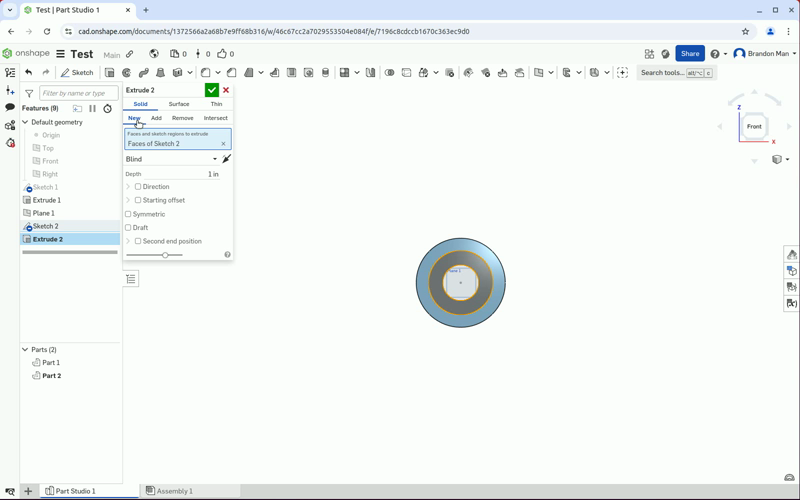
key(tab, 4)
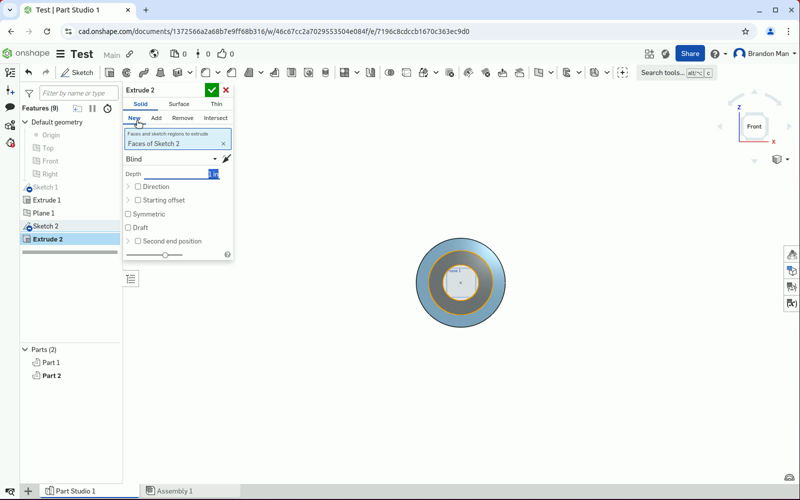
text(1.204)
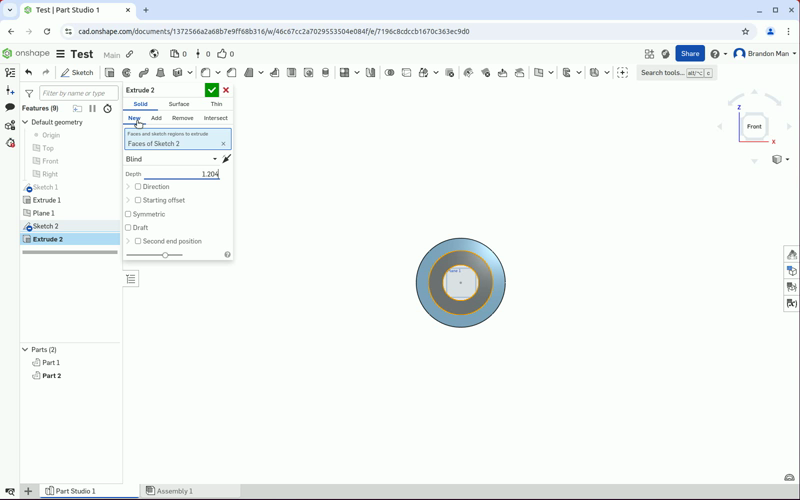
key(enter)
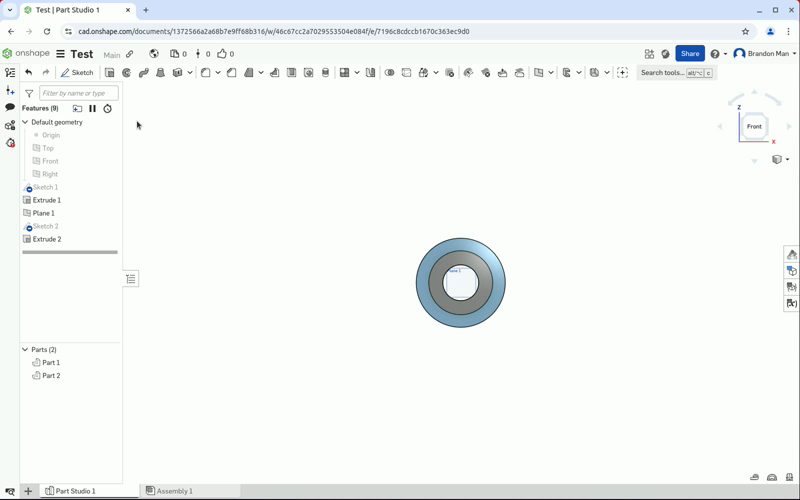
key(shift+h)
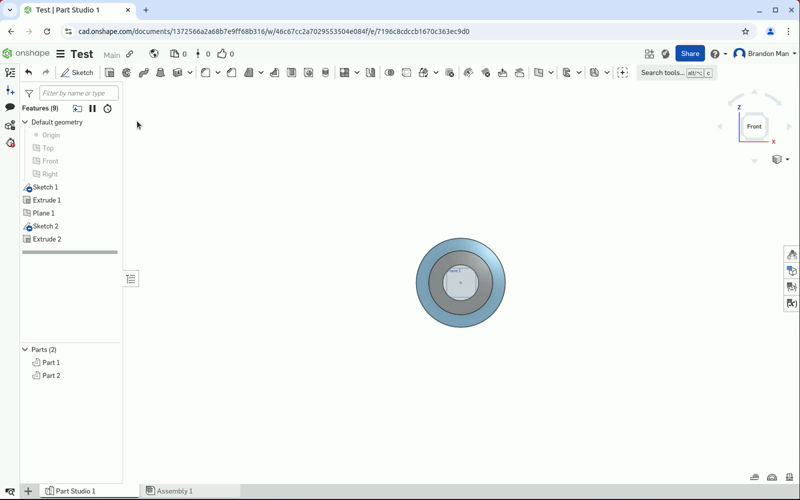
key(shift+h)
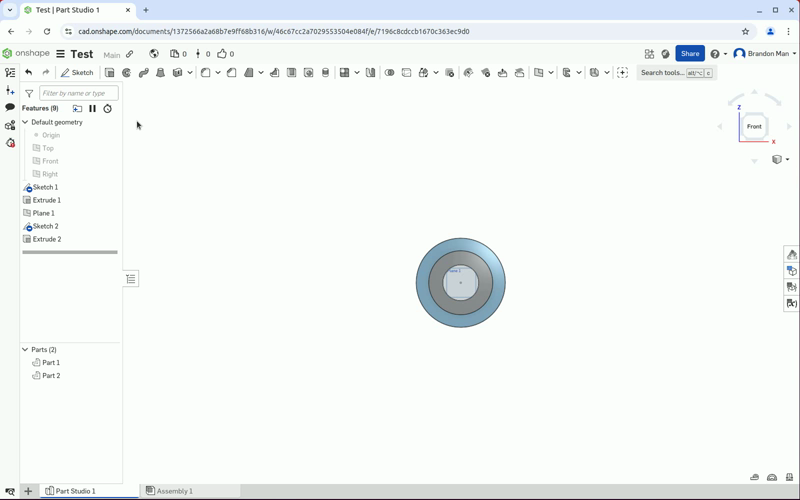
key(shift+7)
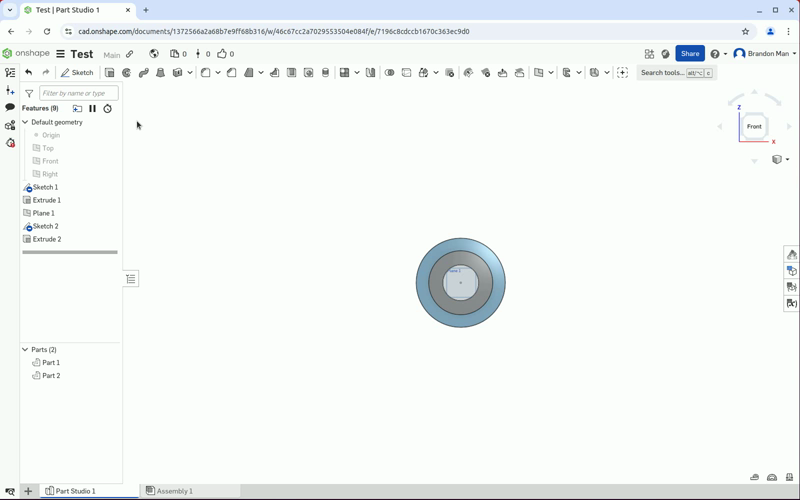
key(left, 2)
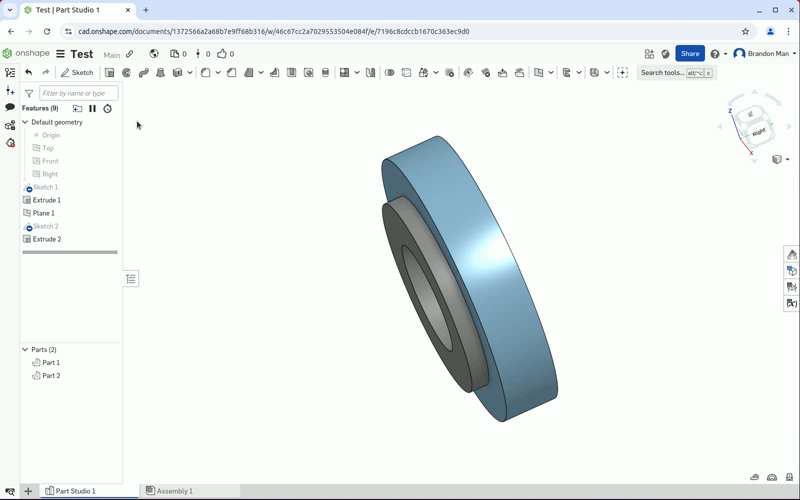
key(down, 2)
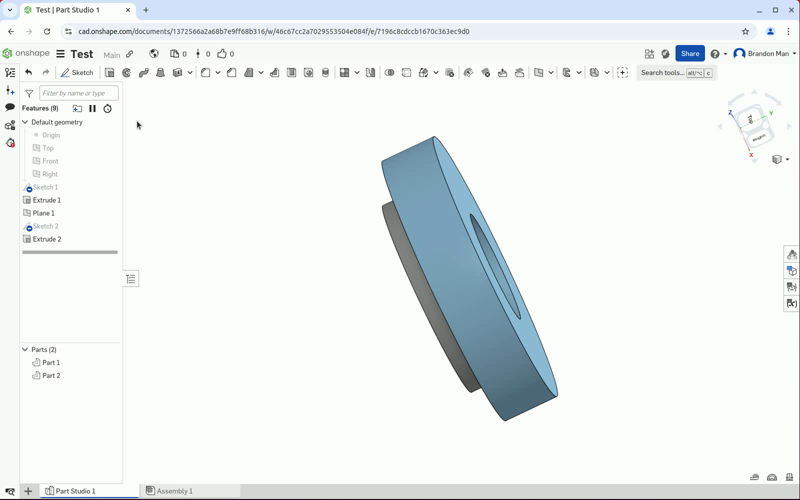
key(up, 2)
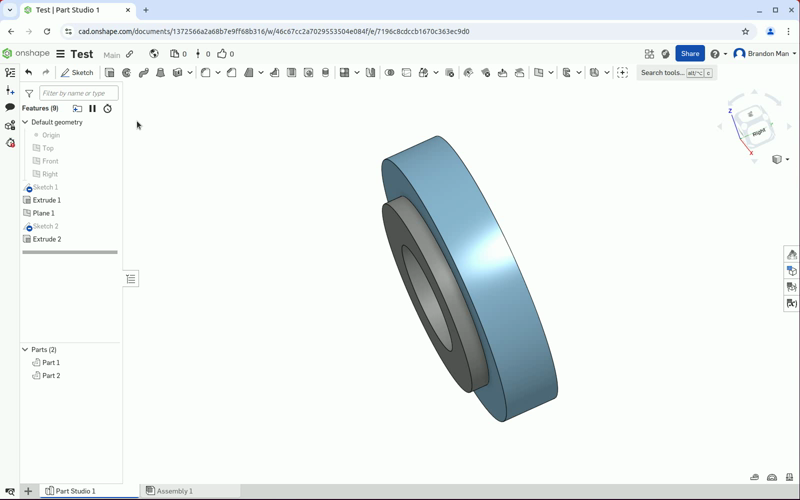
key(right, 2)
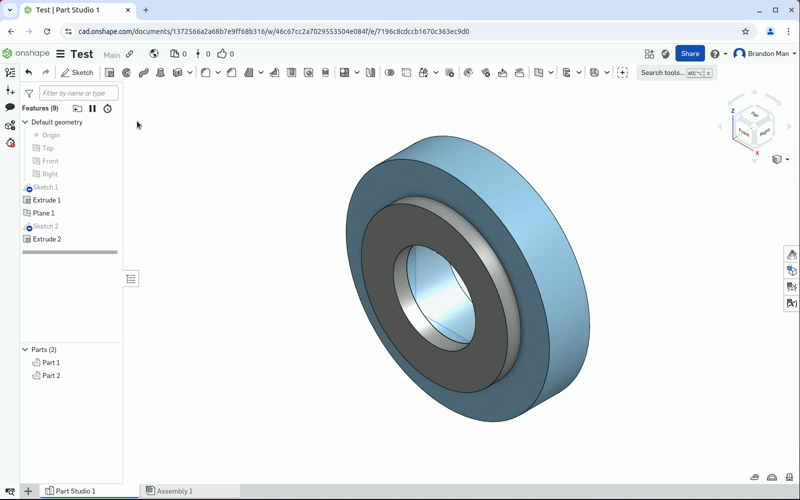
mouse_move(73, 189)
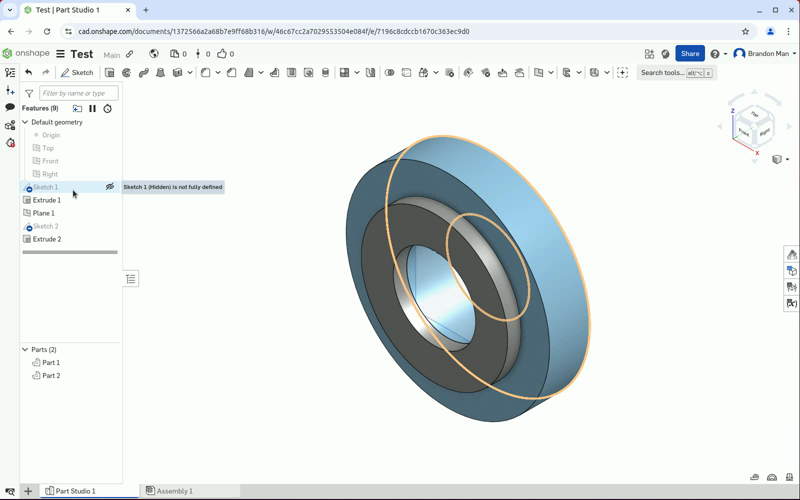
click(73, 189)